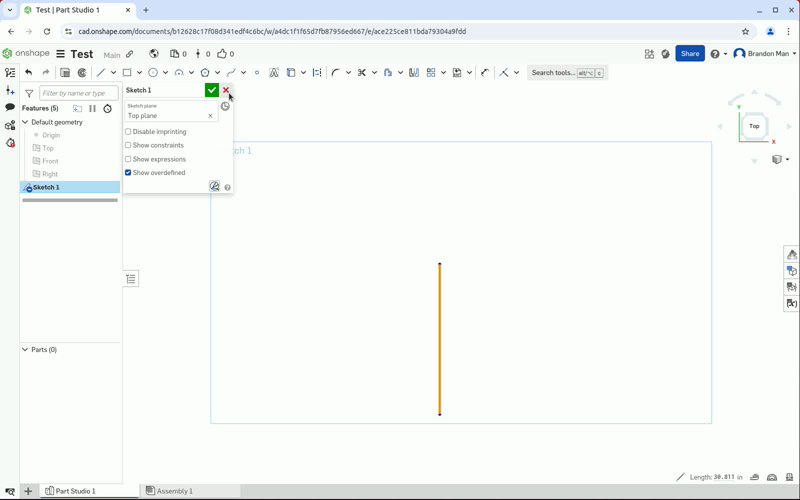
key(shift+h)
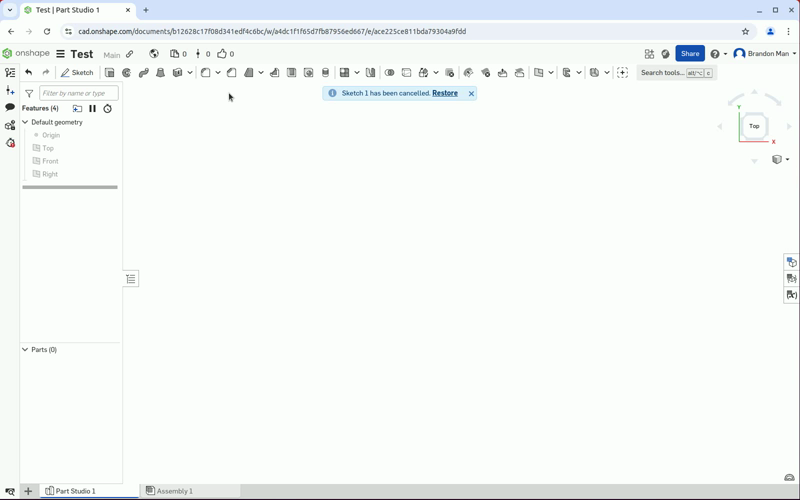
mouse_move(73, 352)
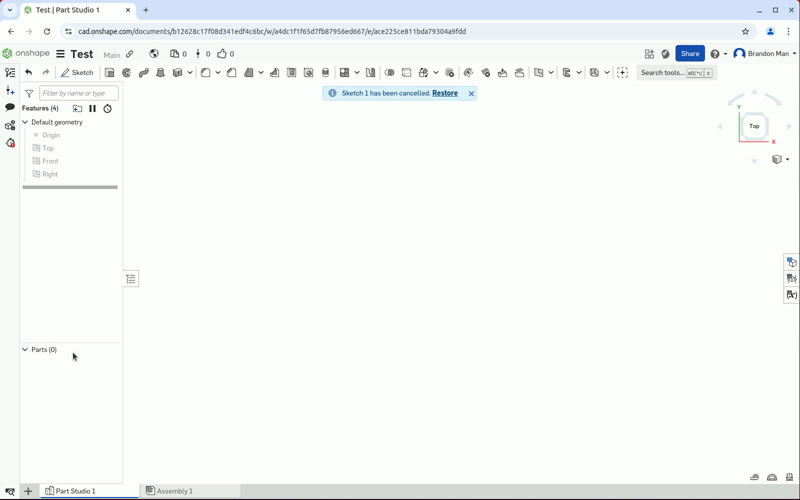
key(y)
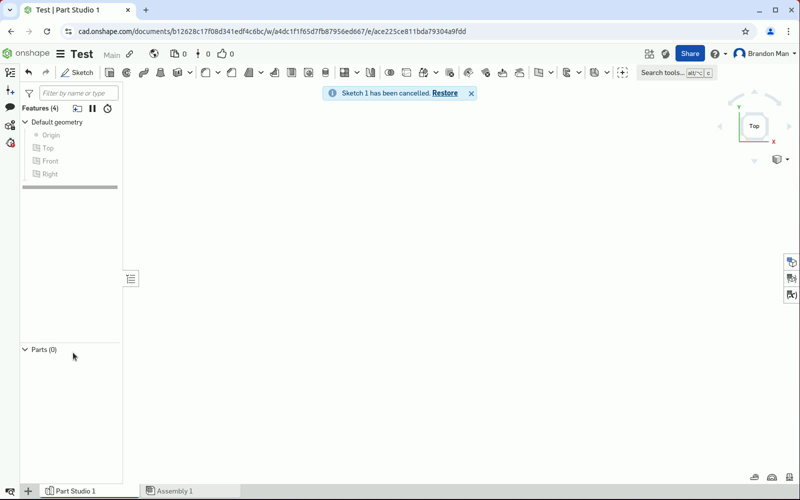
key(shift+p)
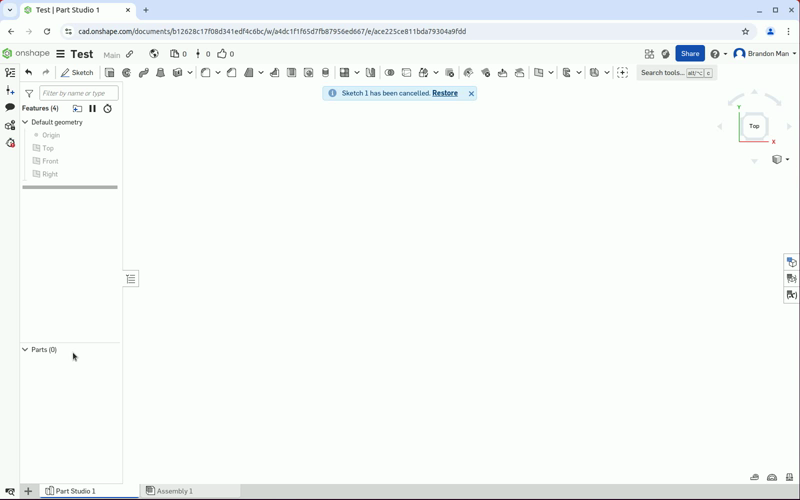
key(space)
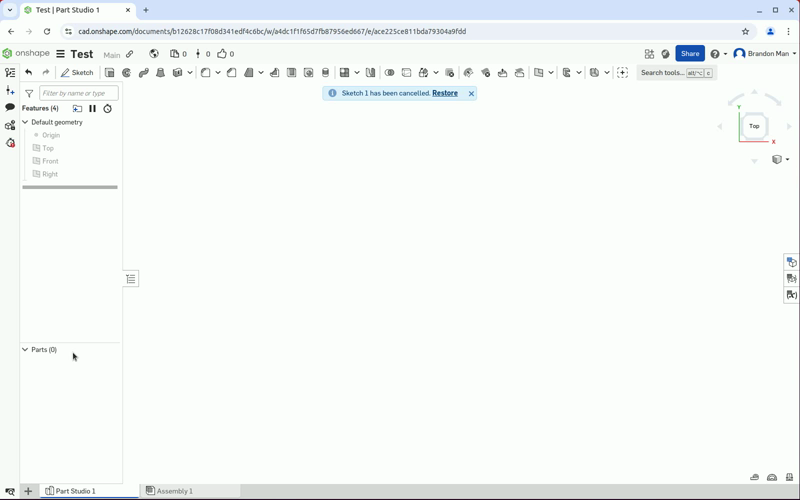
key_down(shift)
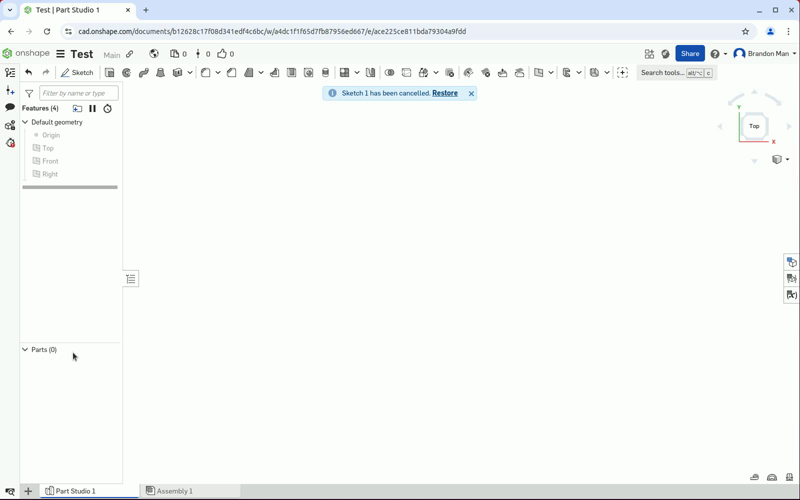
key(up)
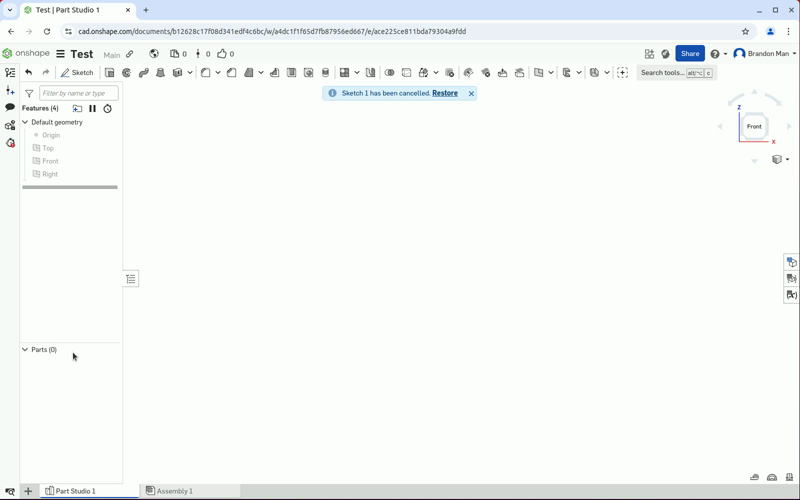
key_up(shift)
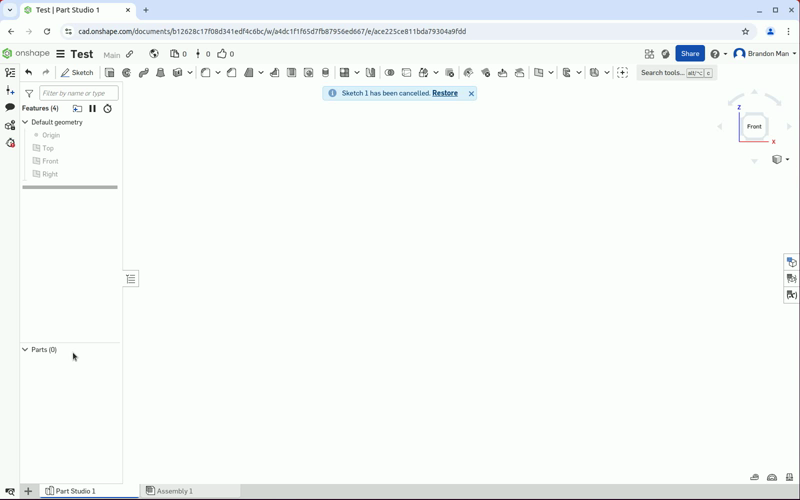
mouse_move(73, 352)
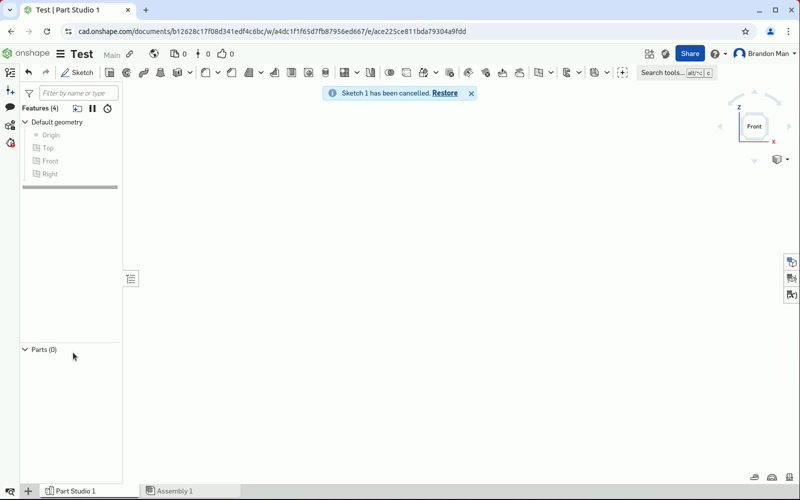
key(shift+y)
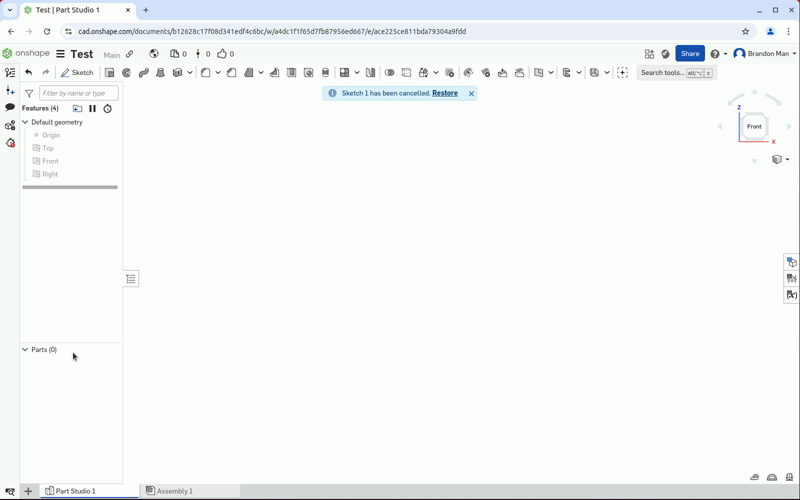
key(shift+s)
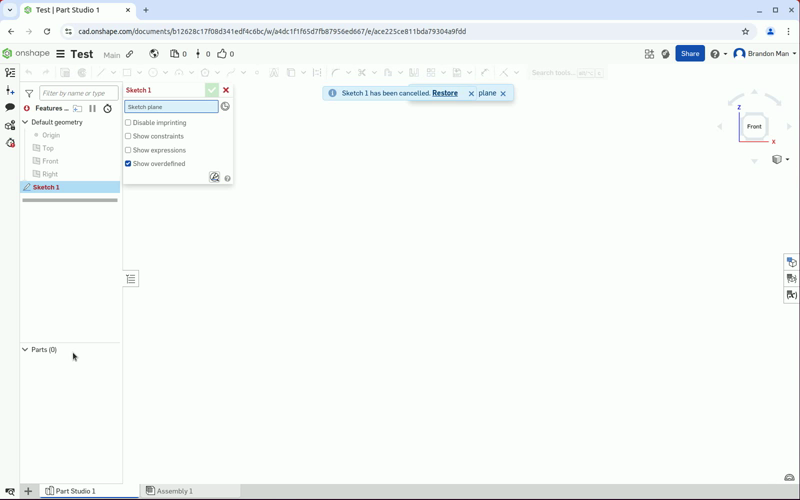
mouse_move(73, 163)
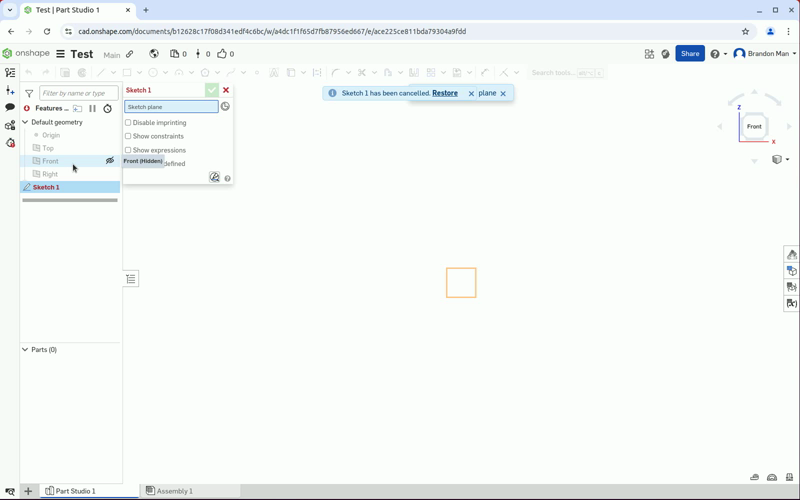
click(73, 163)
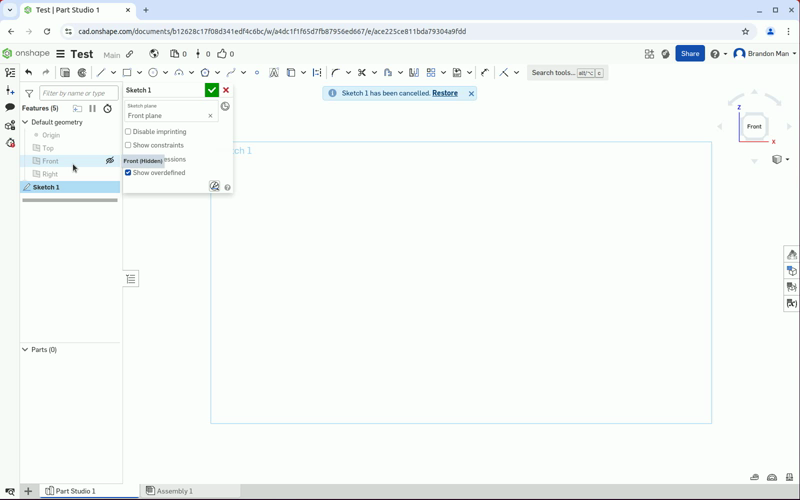
mouse_move(73, 352)
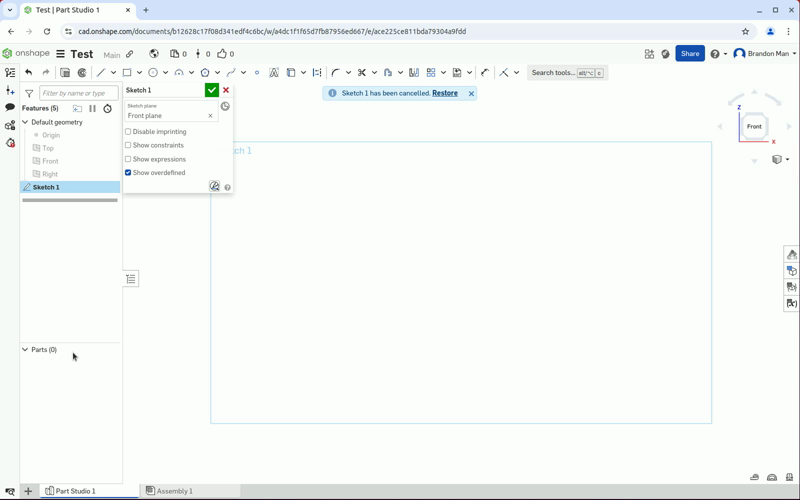
key(y)
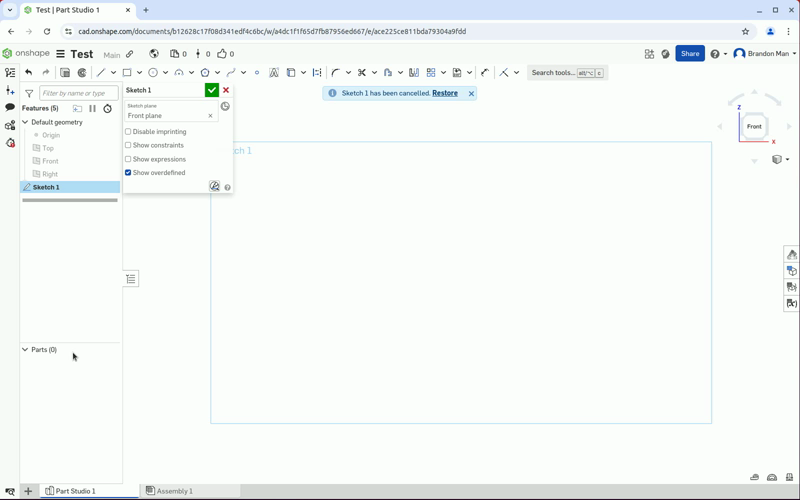
key(l)
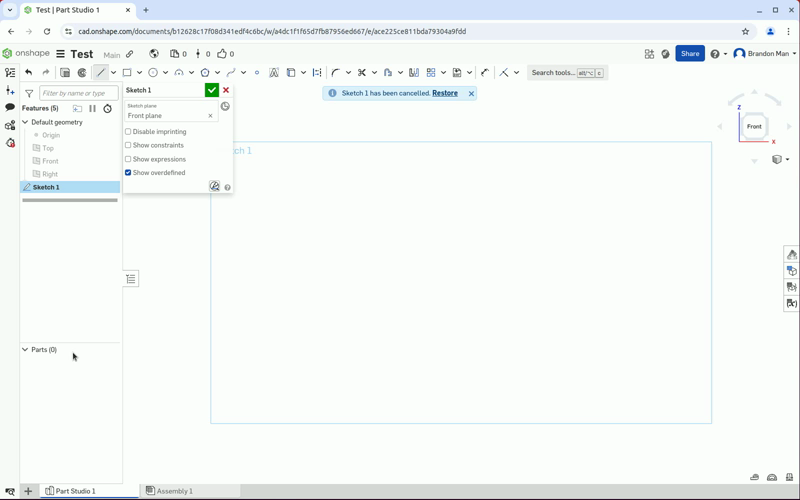
key_down(shift)
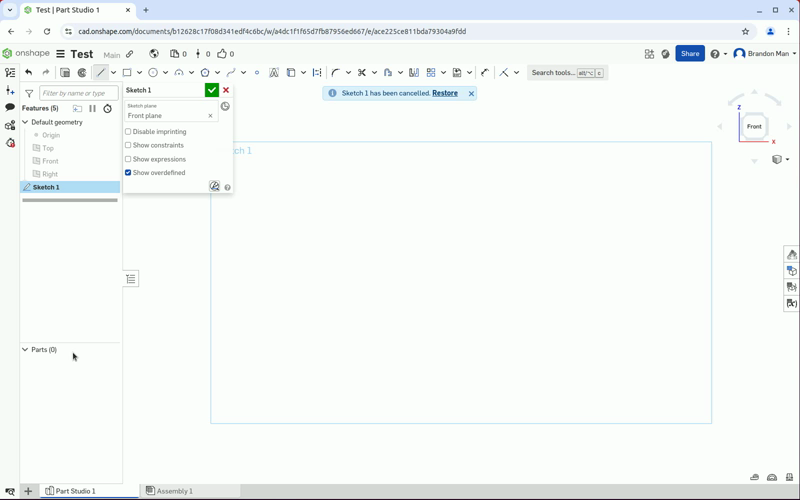
mouse_move(423, 320)
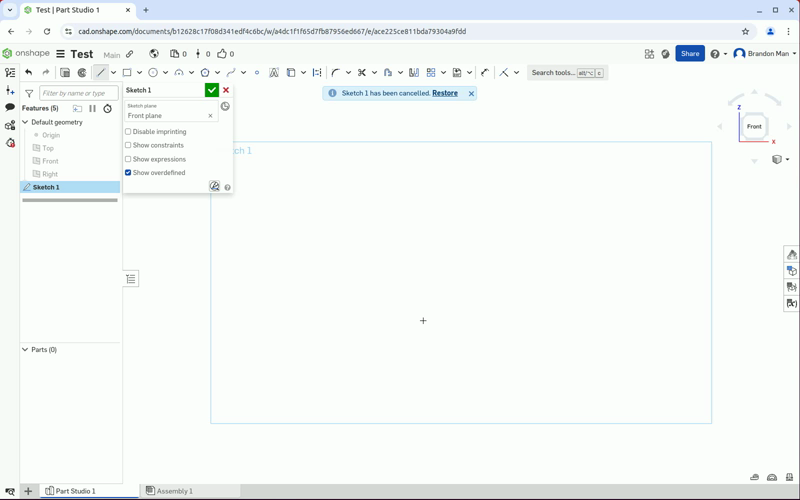
click(423, 320)
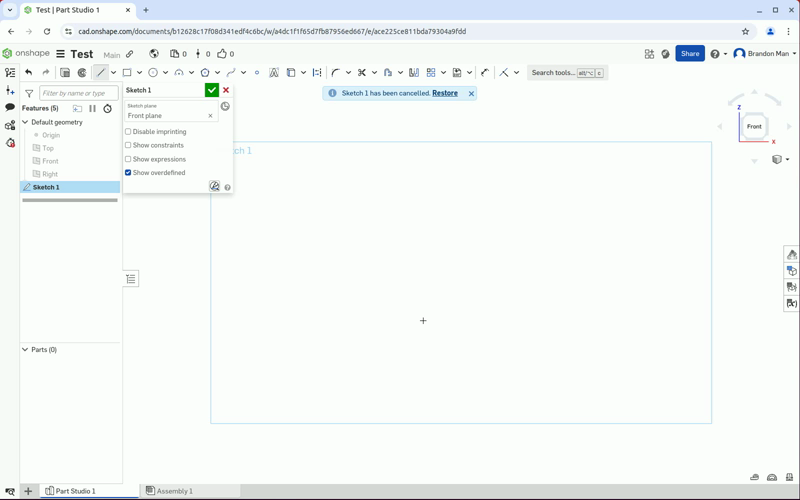
key_up(shift)
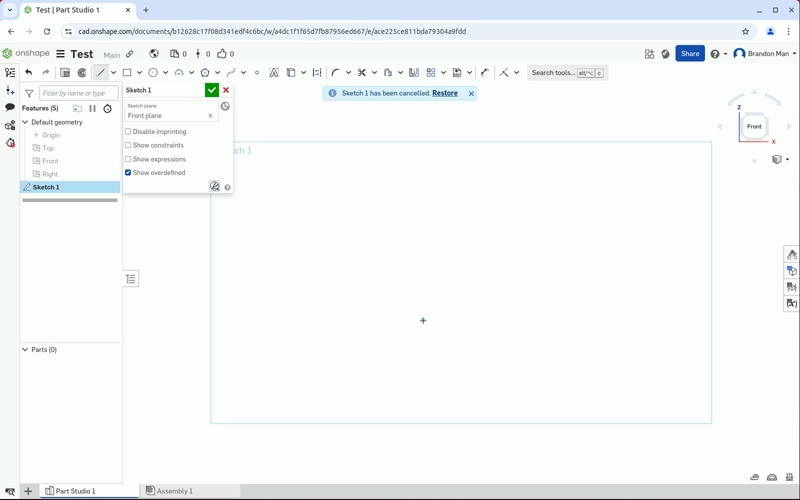
key_down(shift)
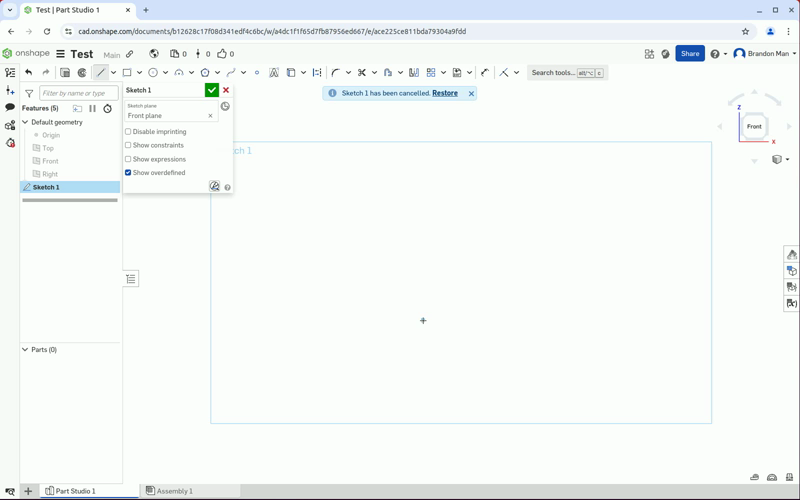
mouse_move(498, 320)
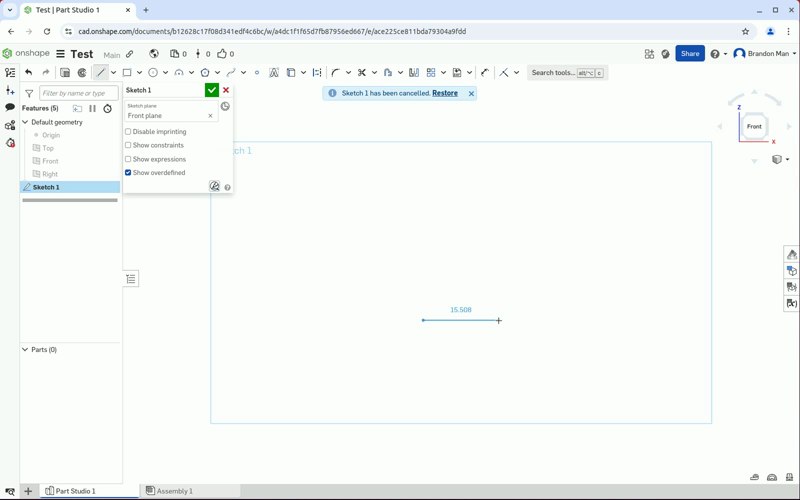
click(498, 320)
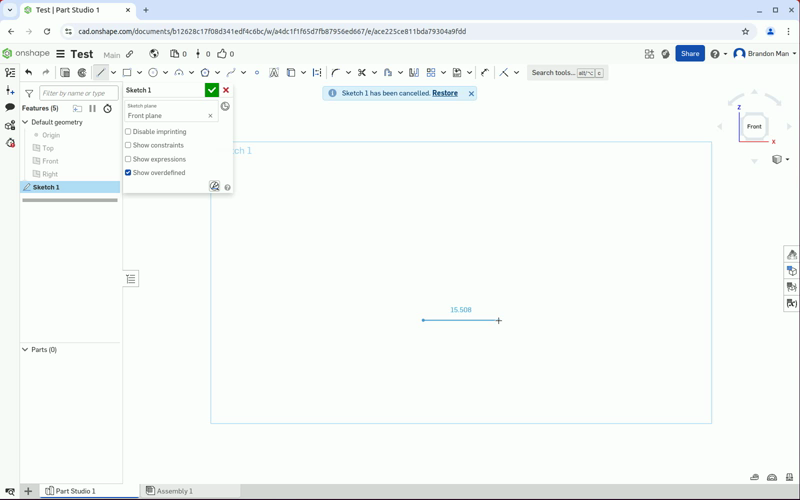
key_up(shift)
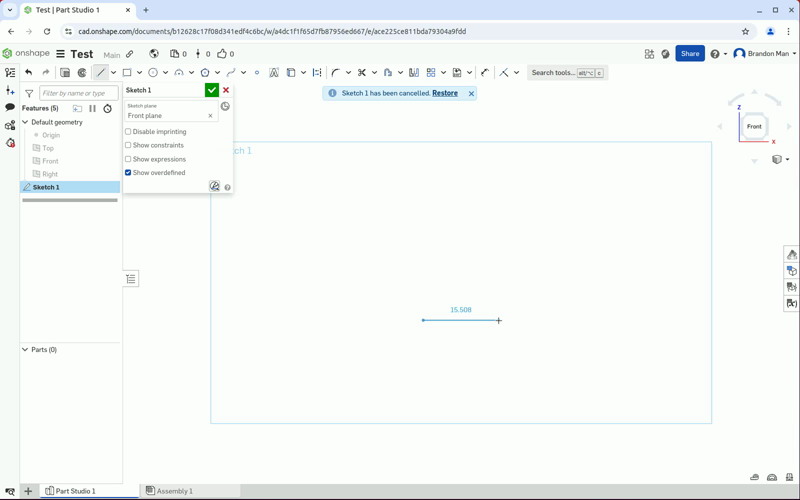
key_down(shift)
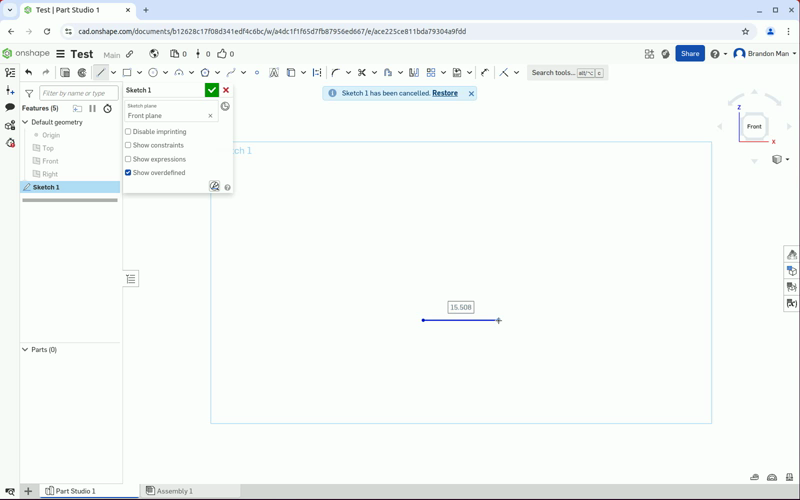
mouse_move(498, 245)
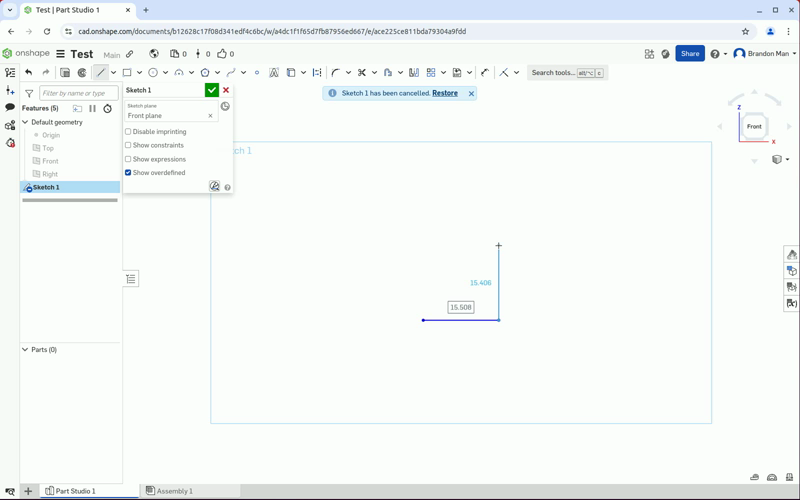
click(498, 245)
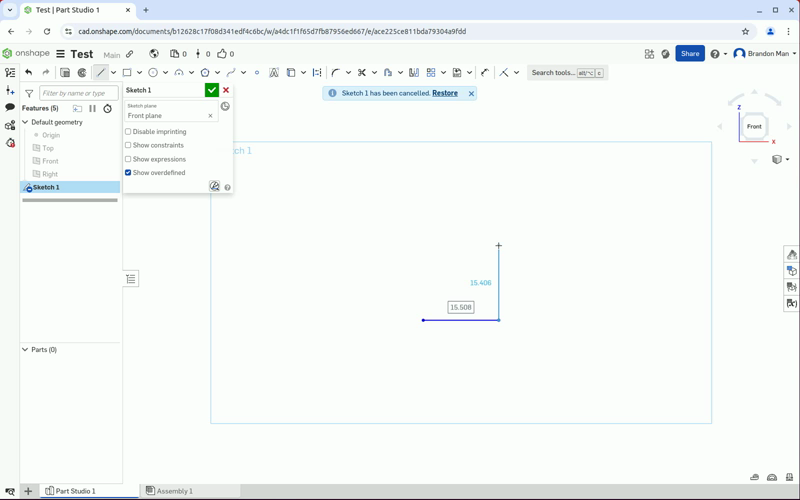
key_up(shift)
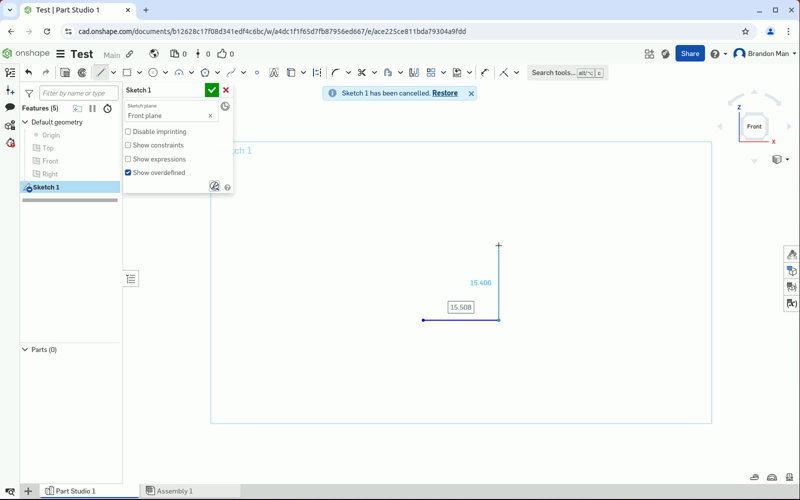
key_down(shift)
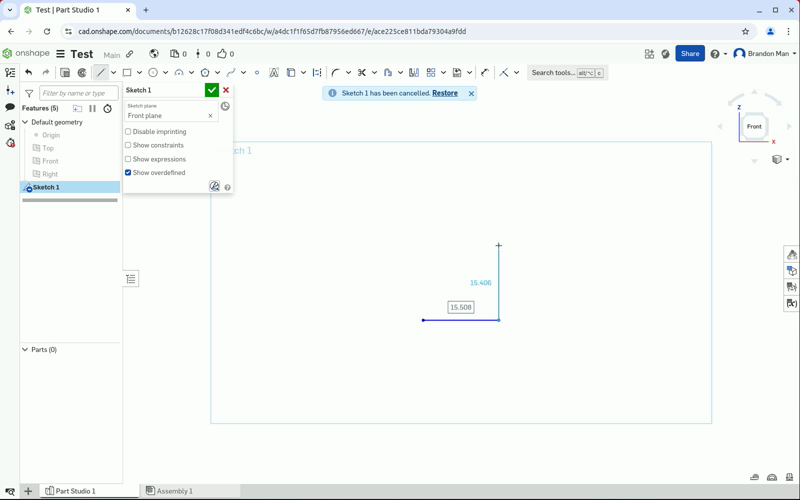
mouse_move(423, 245)
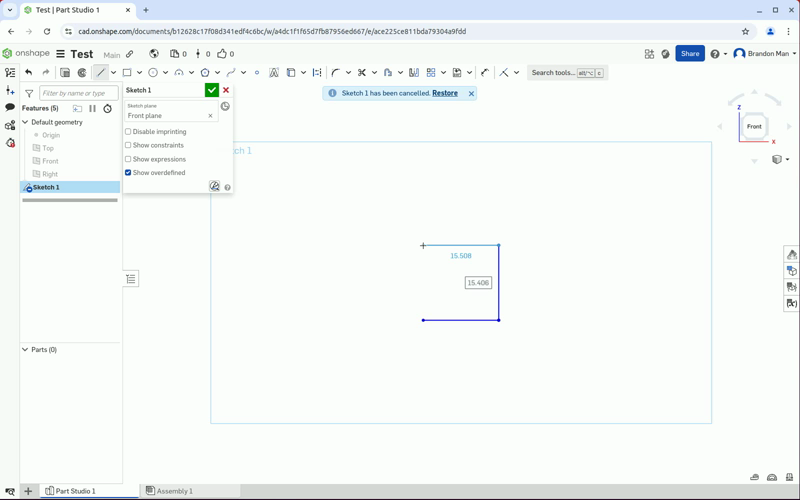
click(423, 245)
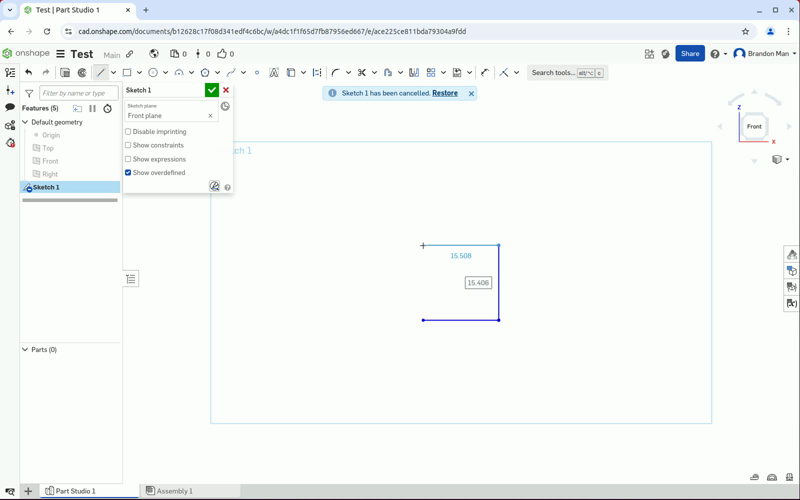
key_up(shift)
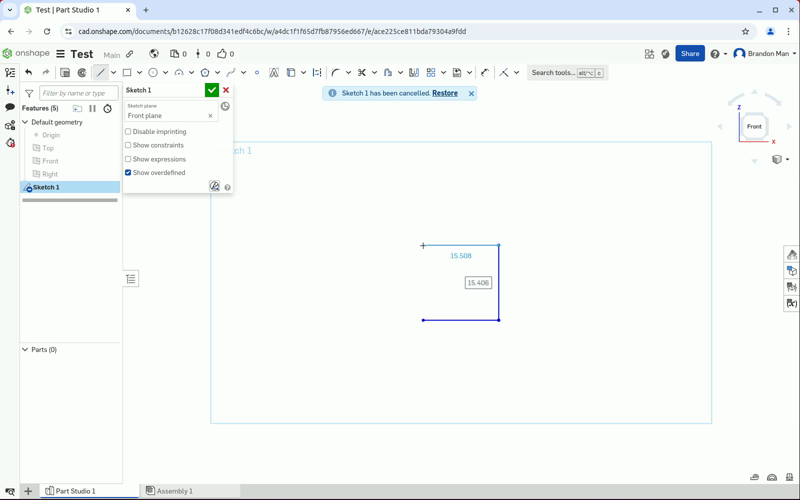
key_down(shift)
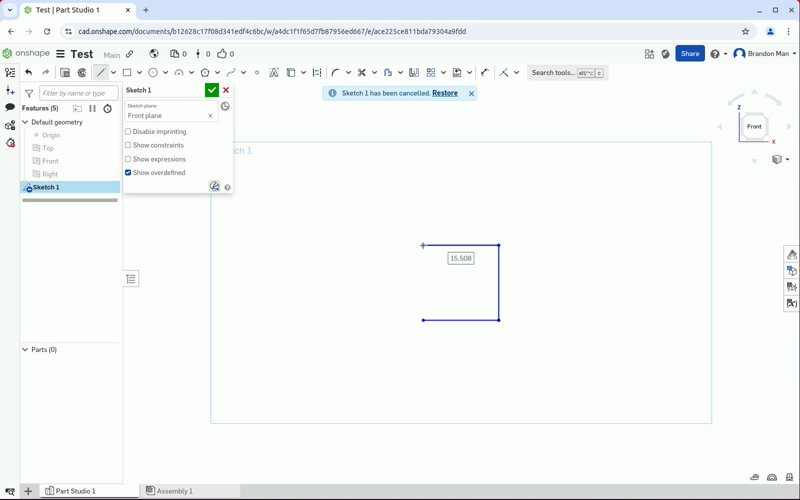
mouse_move(423, 320)
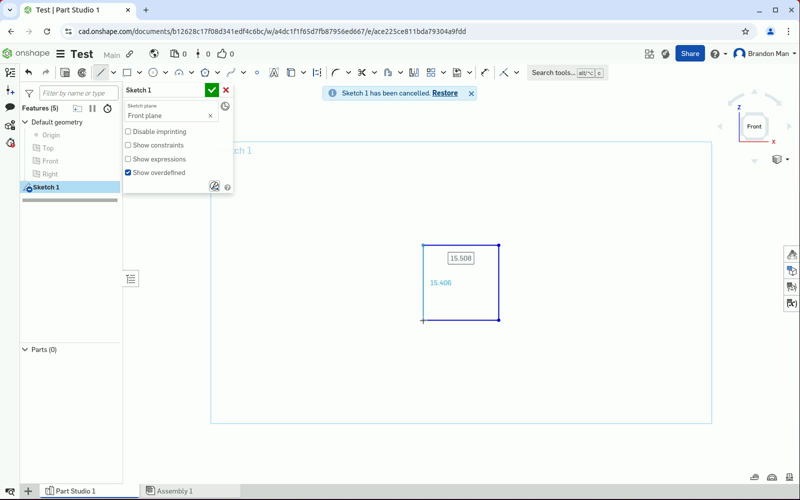
key_up(shift)
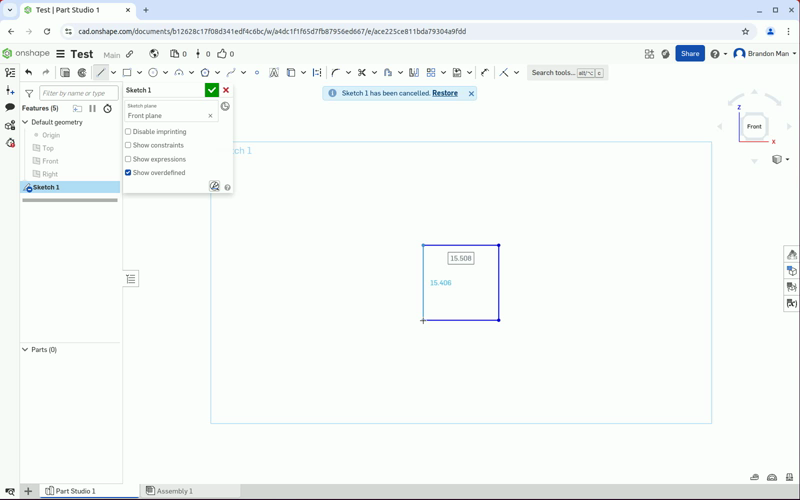
click(423, 320)
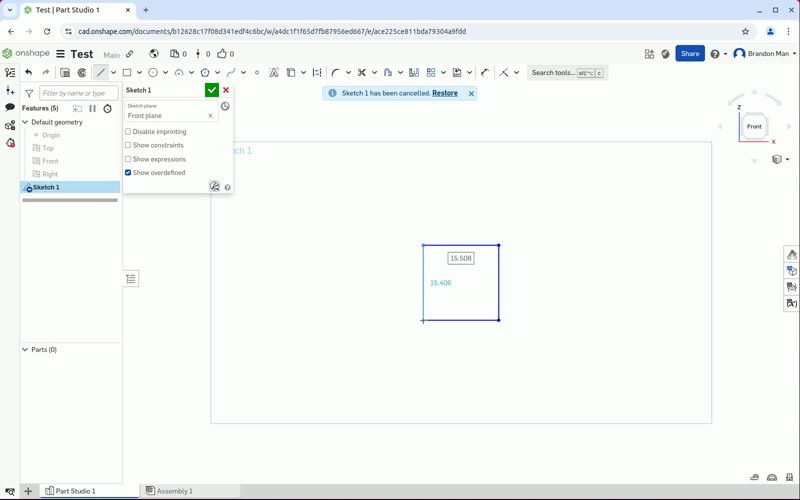
key(esc)
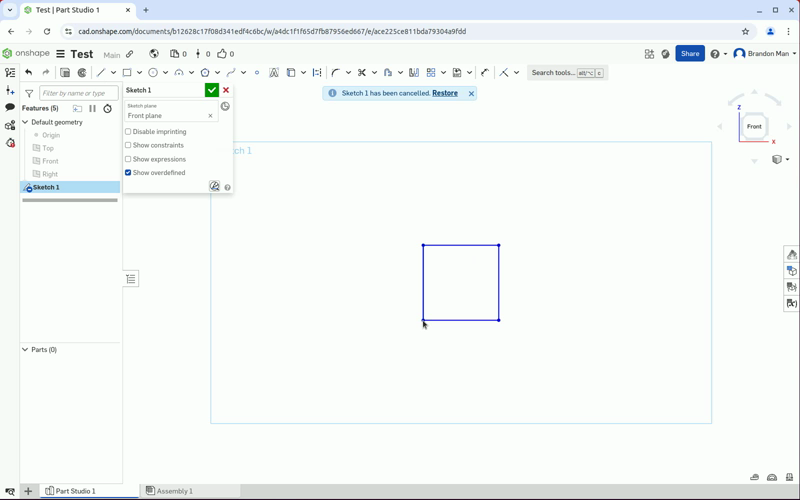
mouse_move(492, 254)
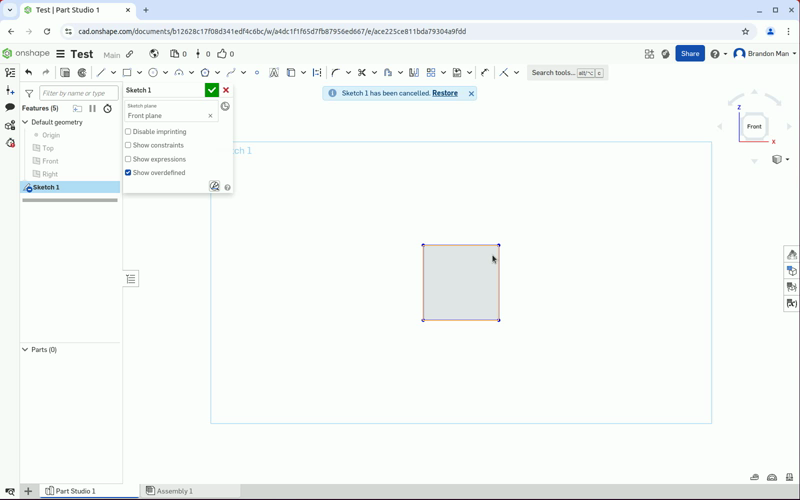
click(492, 254)
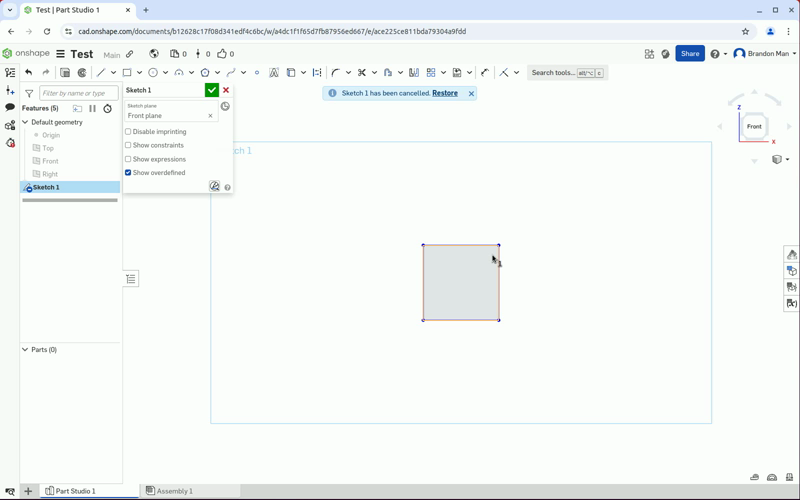
mouse_move(73, 352)
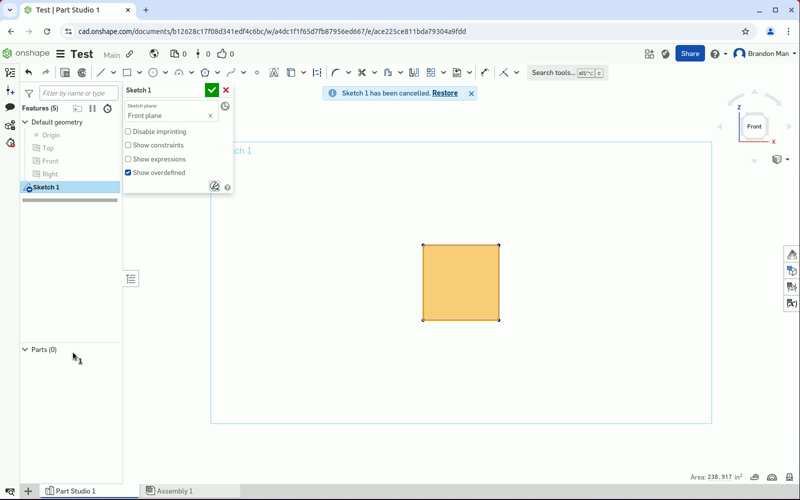
key(shift+y)
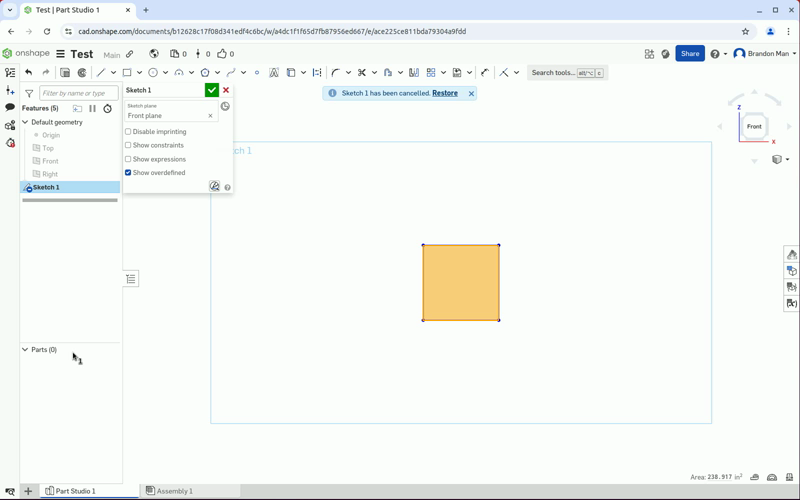
key(shift+e)
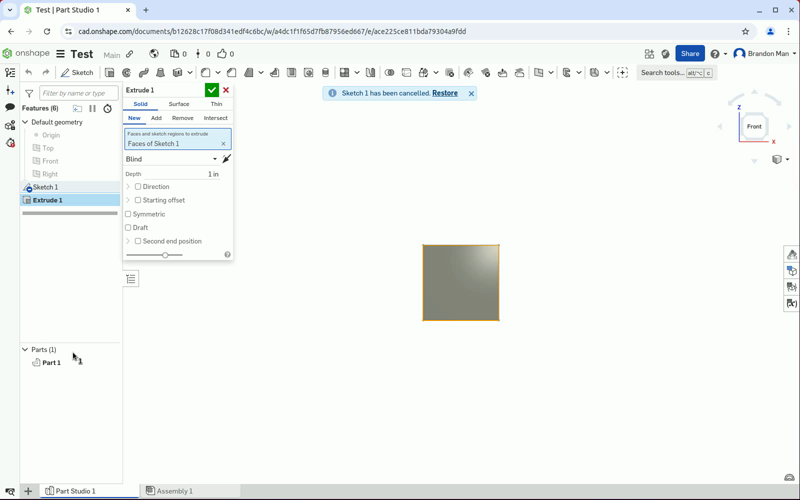
mouse_move(143, 106)
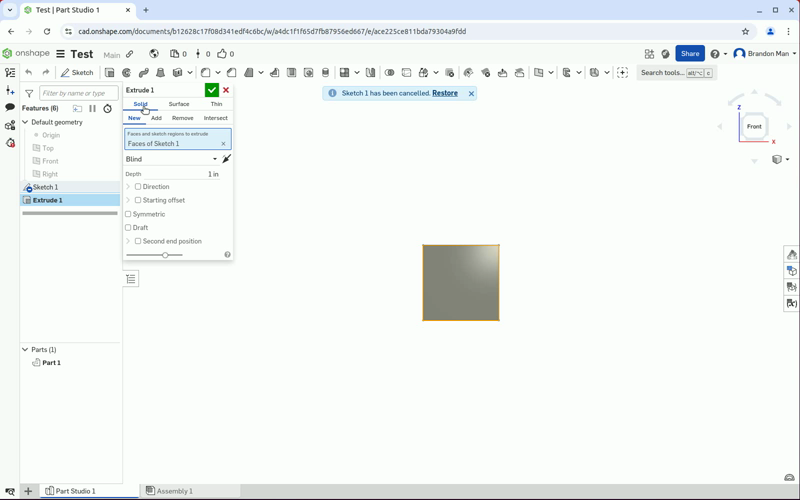
click(143, 106)
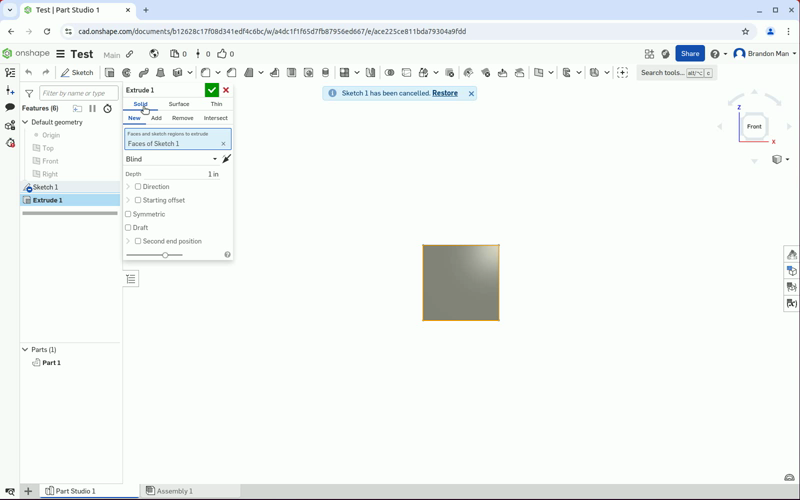
mouse_move(137, 120)
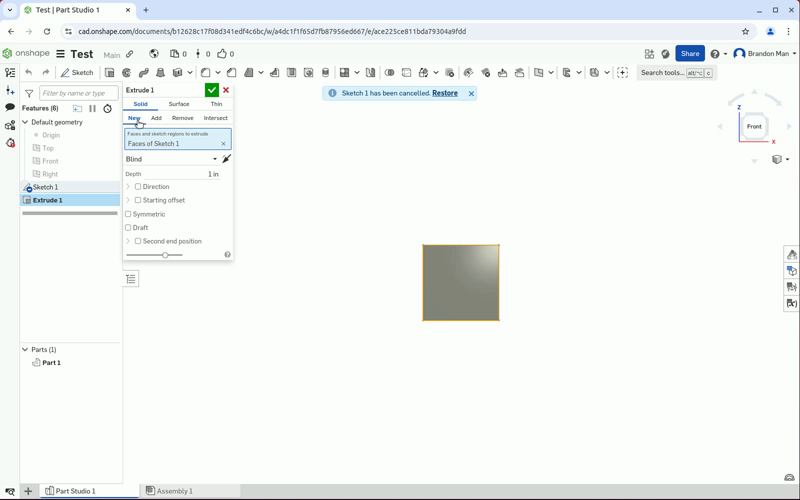
click(137, 120)
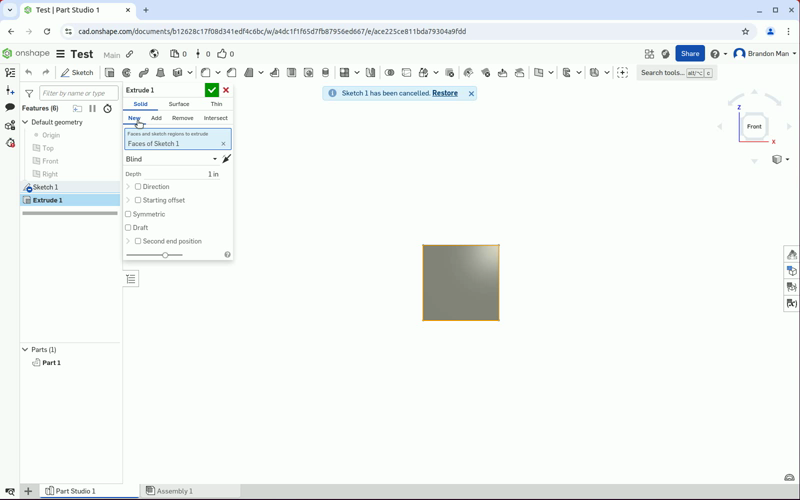
key(tab, 4)
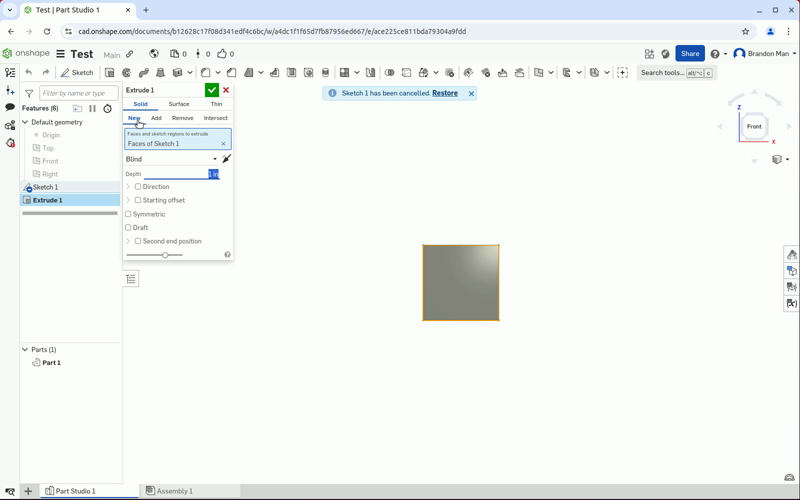
text(15.405)
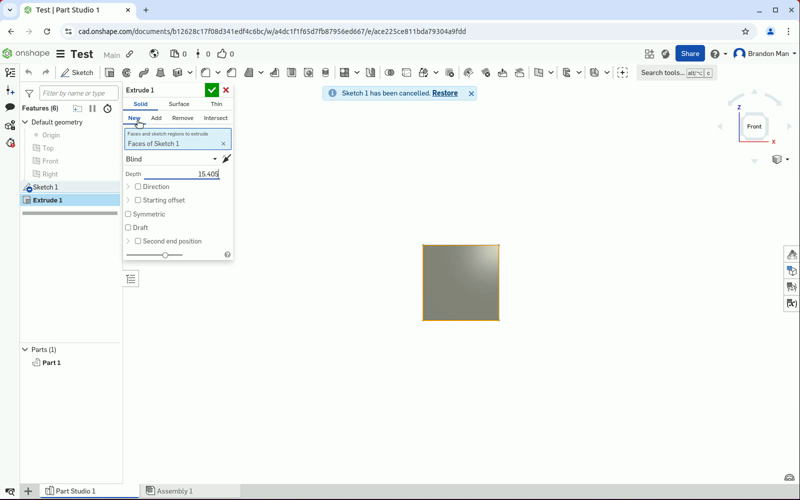
key(enter)
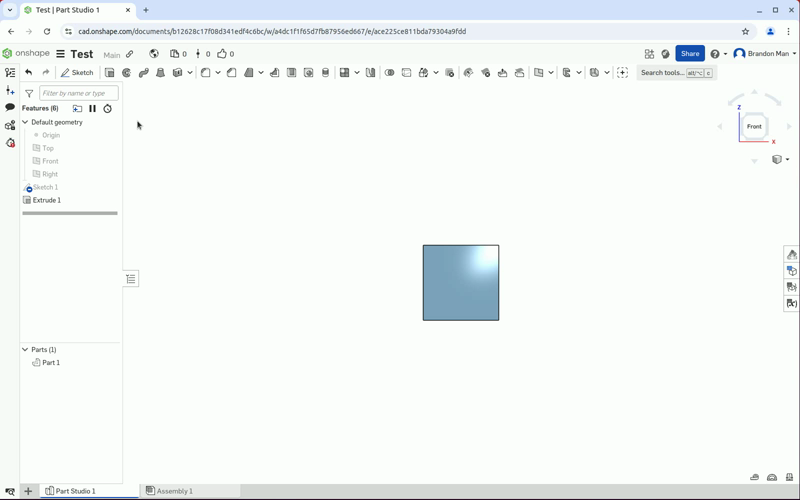
key(shift+h)
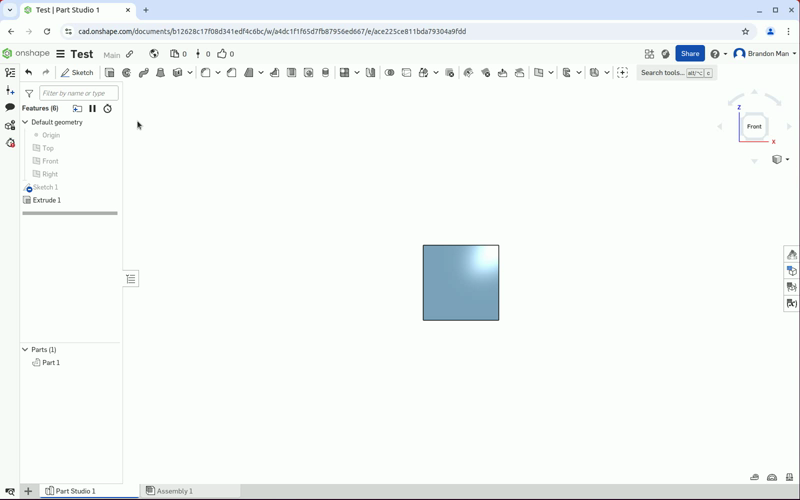
key(shift+h)
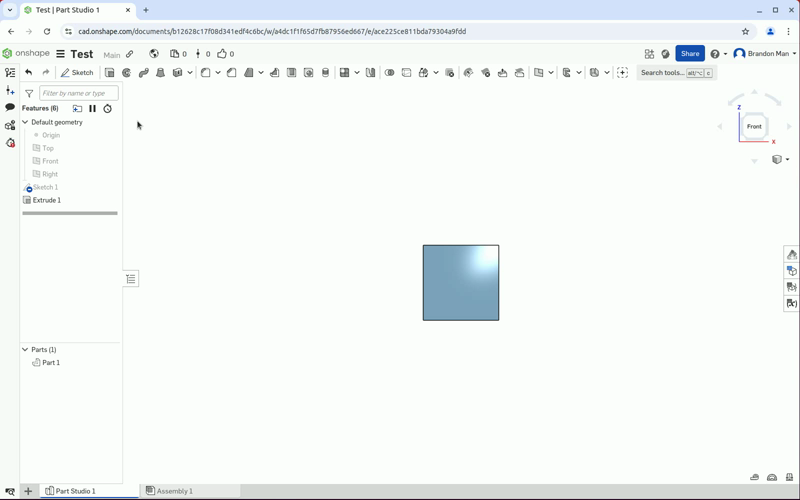
mouse_move(73, 189)
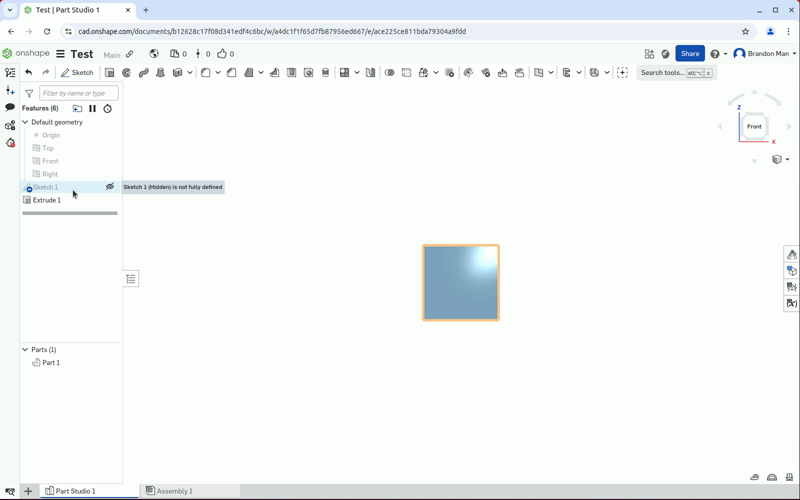
click(73, 189)
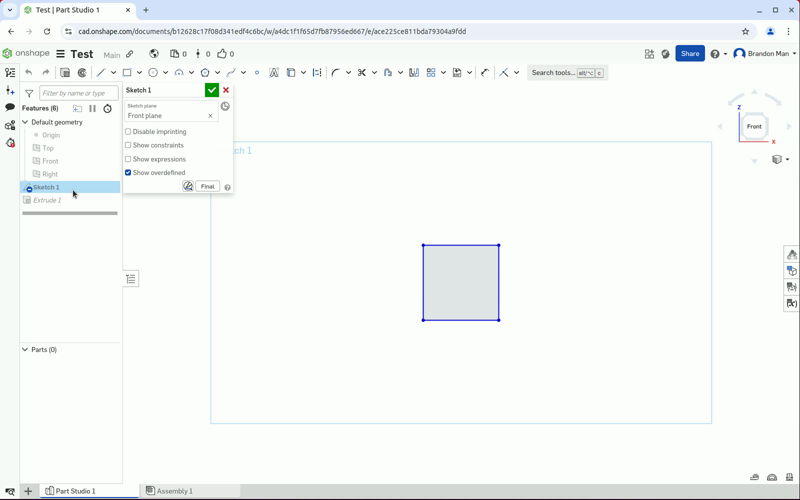
mouse_move(229, 92)
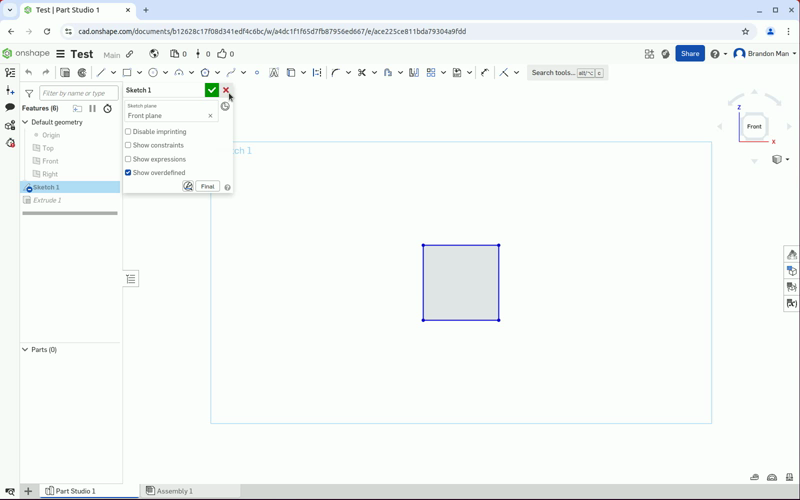
click(229, 92)
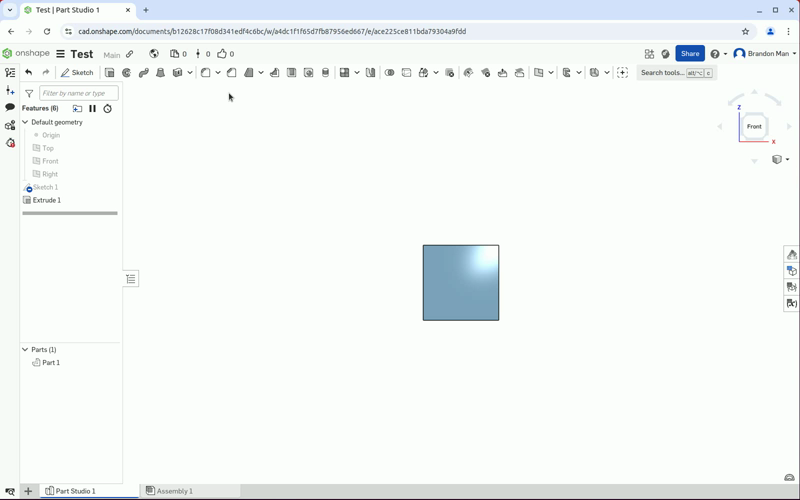
mouse_move(541, 75)
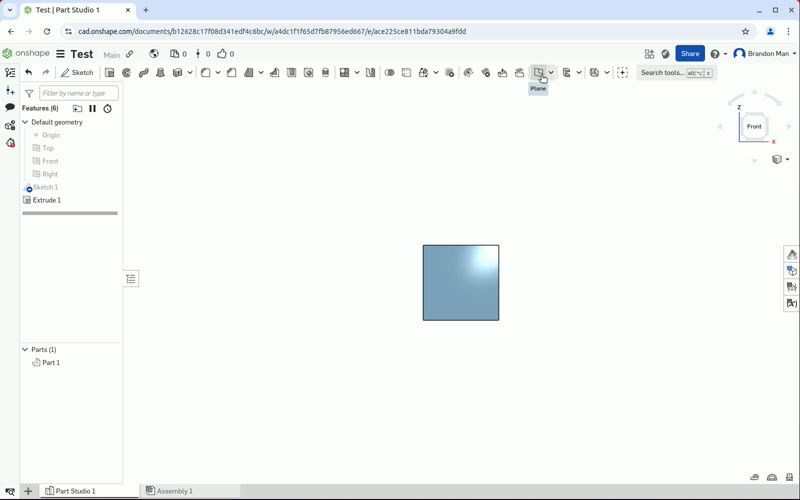
click(541, 75)
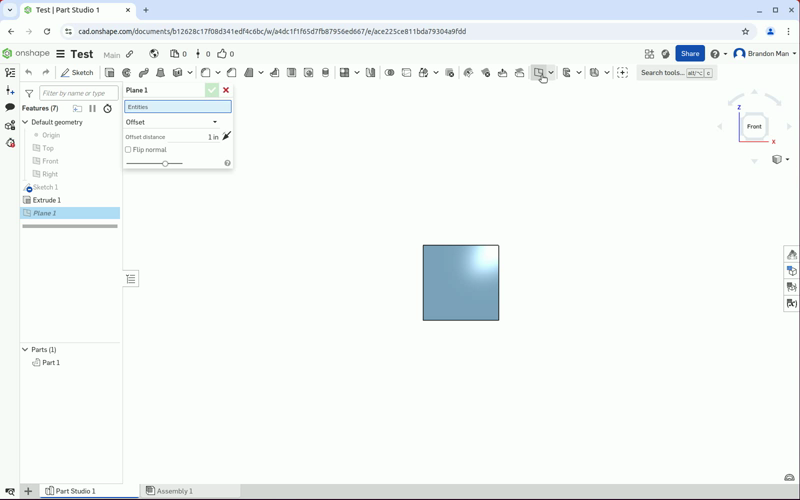
mouse_move(73, 163)
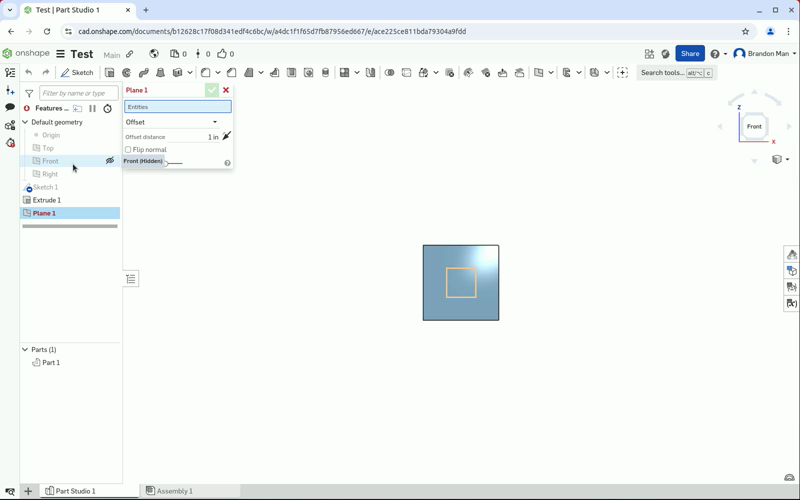
click(73, 163)
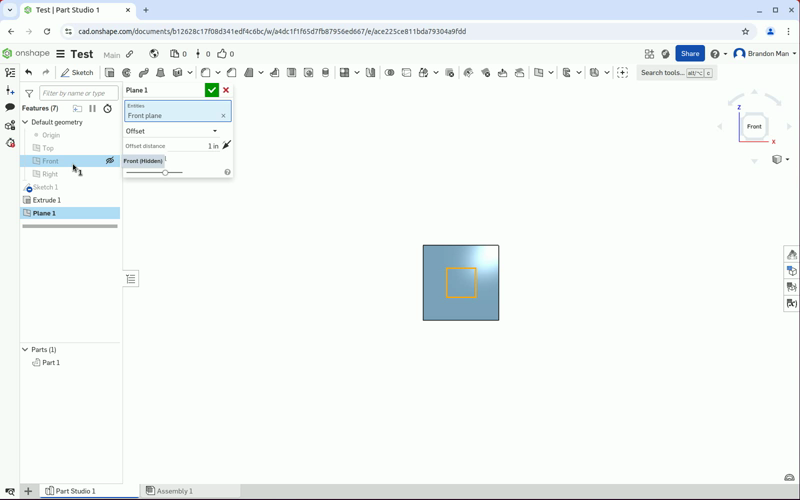
key(tab, 2)
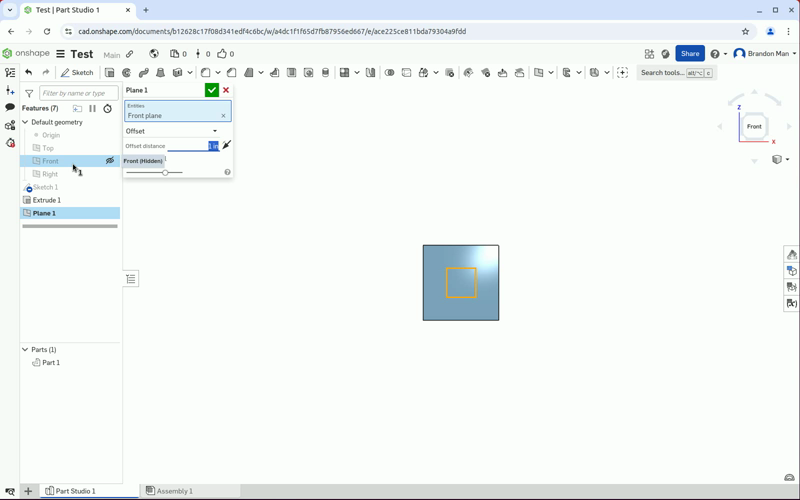
text(15.405)
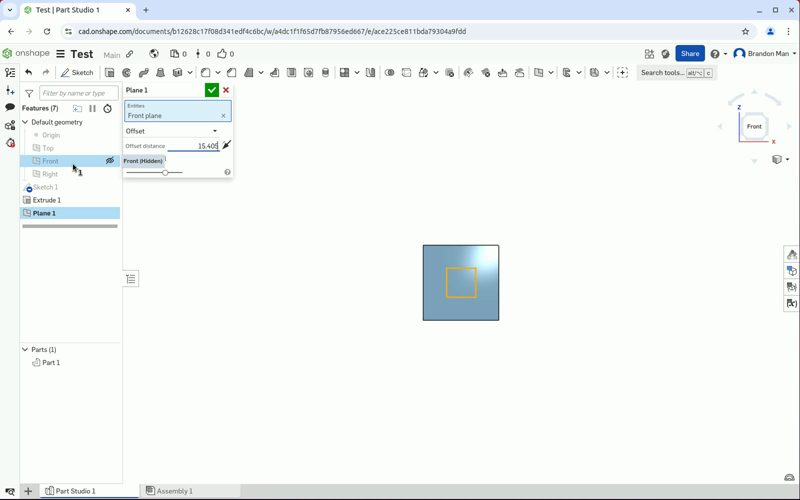
key(enter, 2)
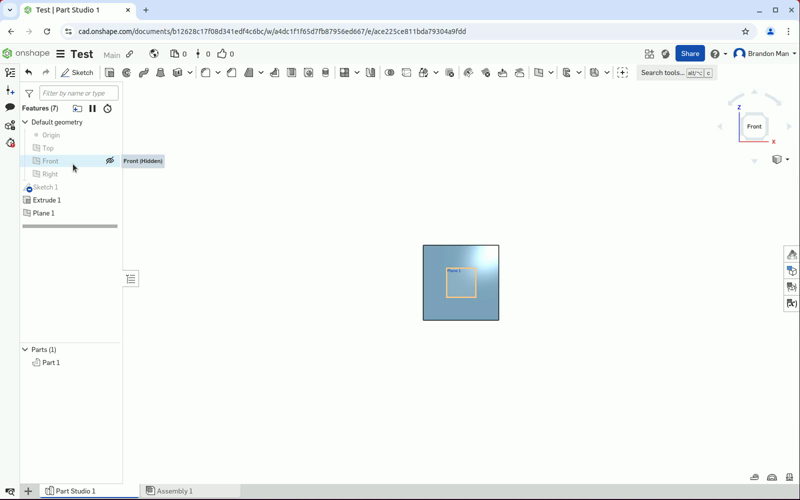
key(shift+s)
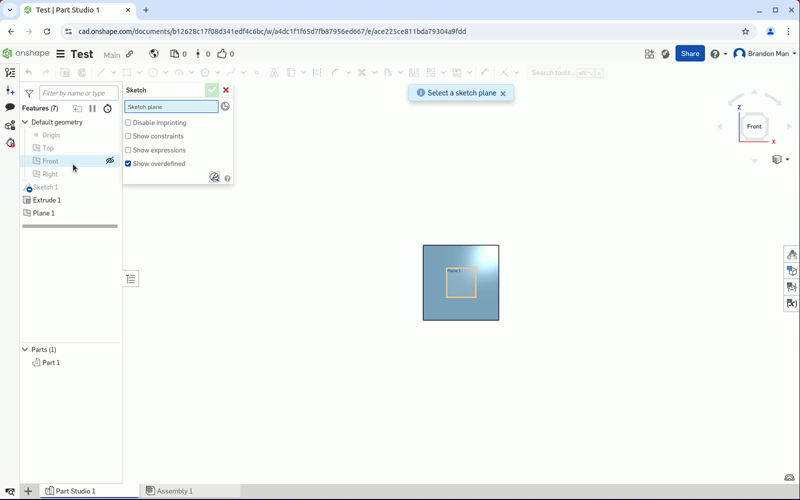
mouse_move(73, 215)
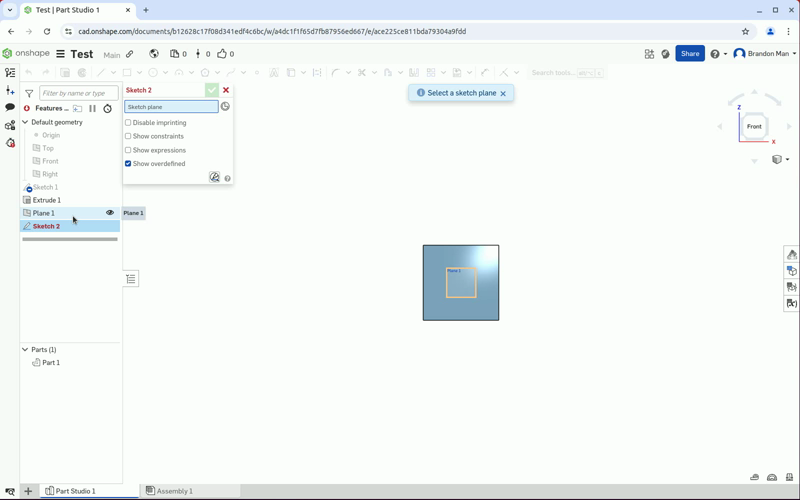
click(73, 215)
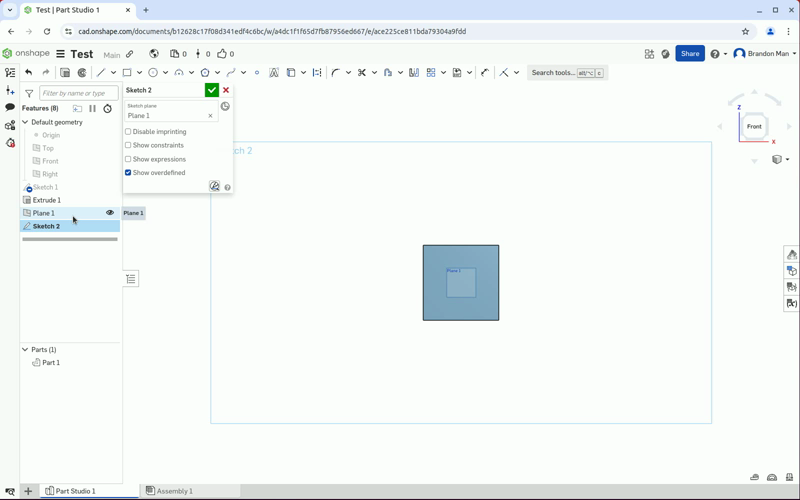
mouse_move(73, 352)
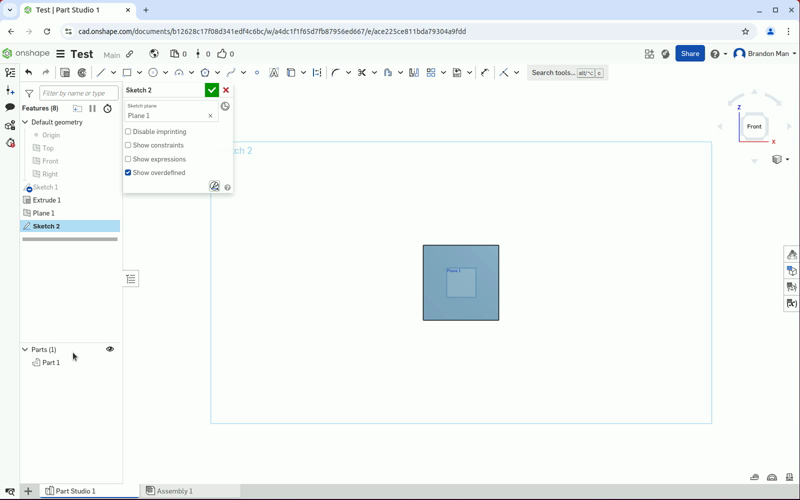
key(y)
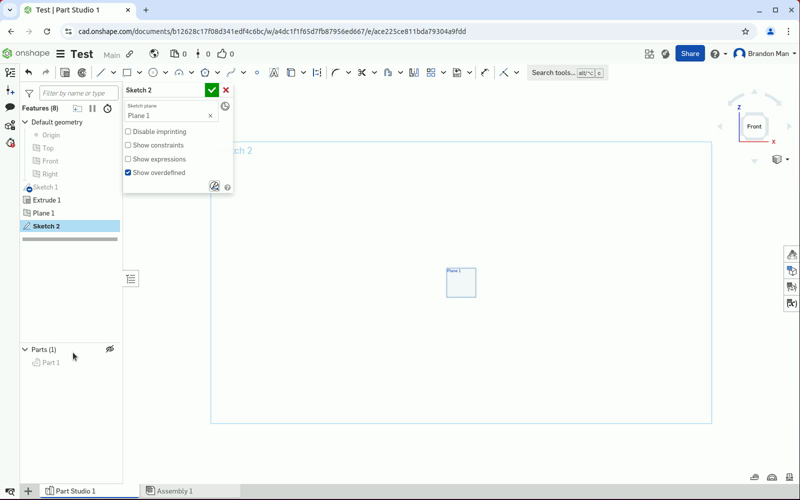
key(c)
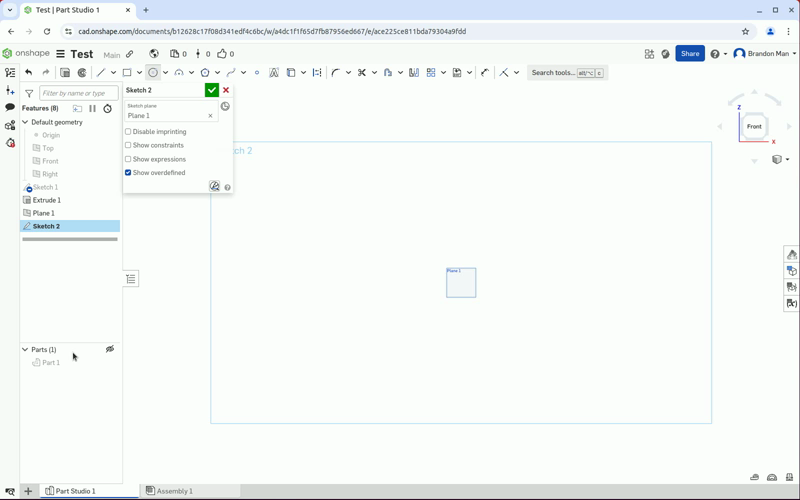
key_down(shift)
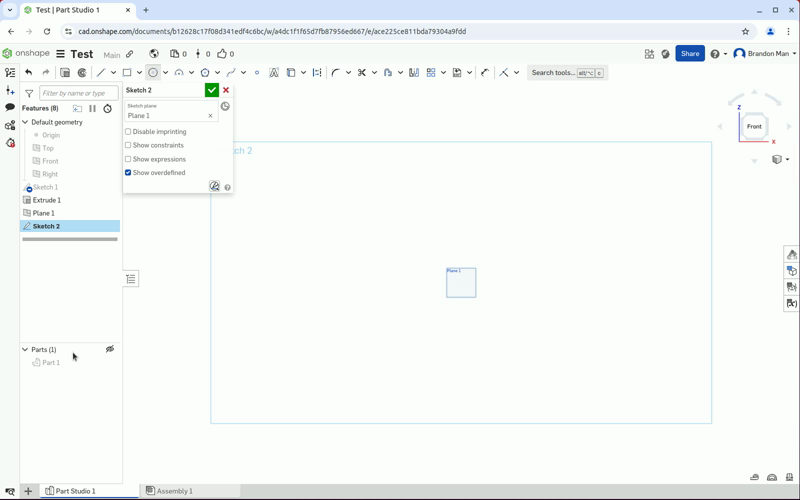
mouse_move(460, 282)
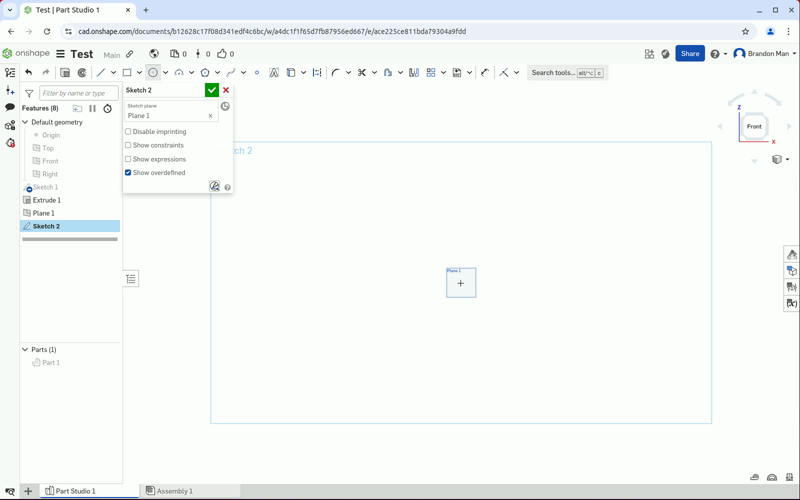
click(460, 282)
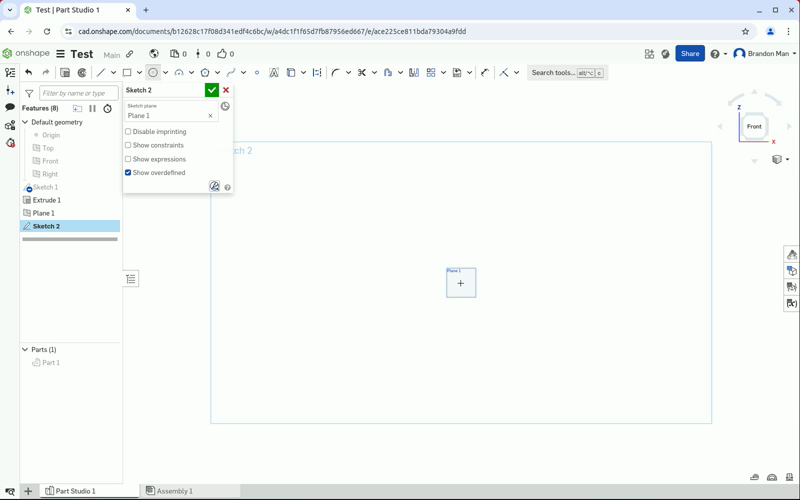
key_up(shift)
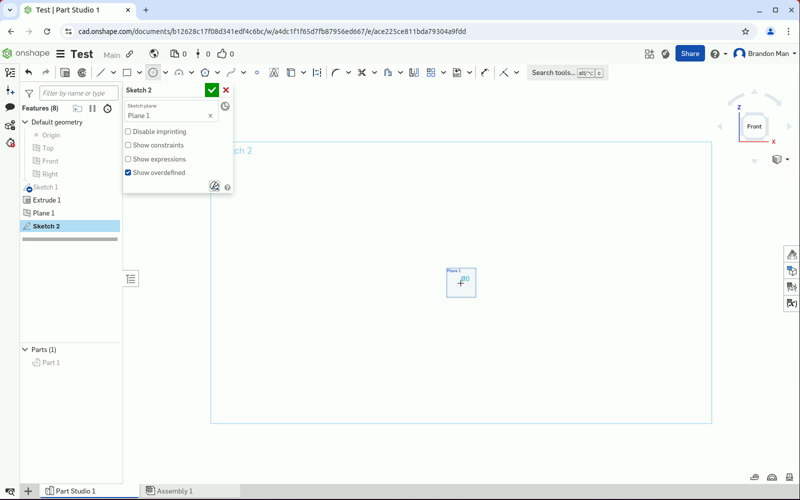
mouse_move(473, 282)
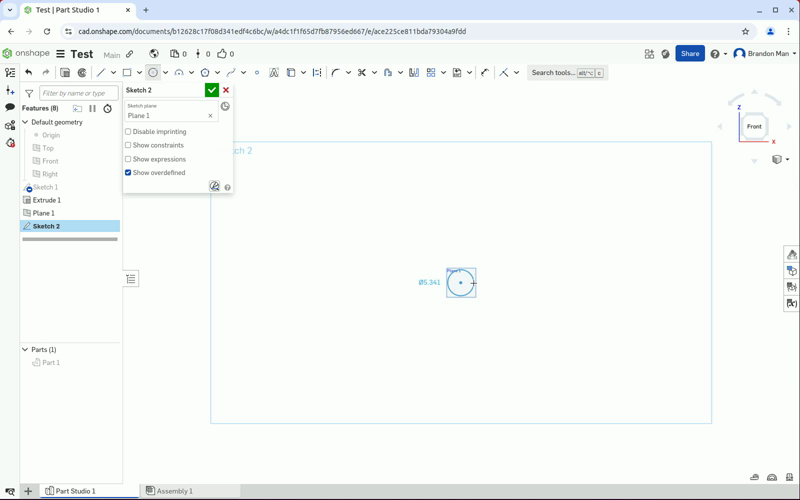
click(473, 282)
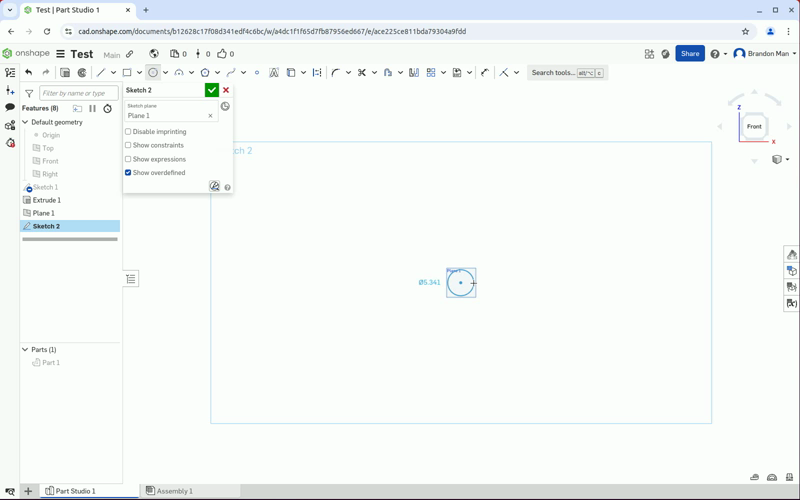
key(esc)
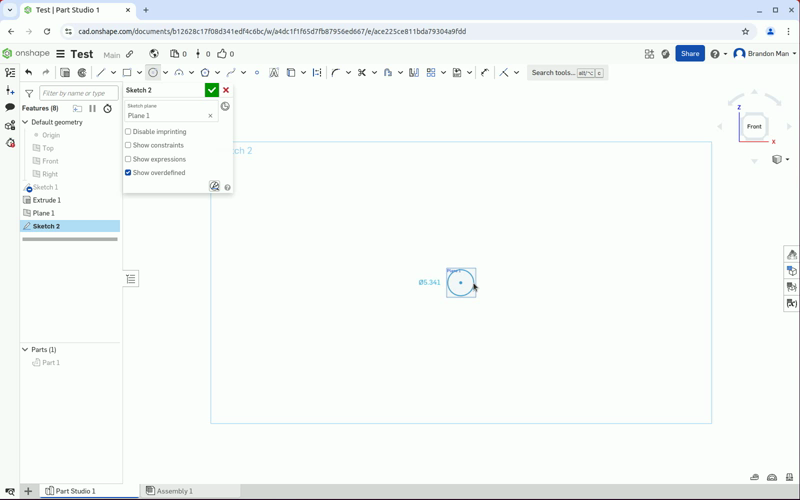
mouse_move(467, 289)
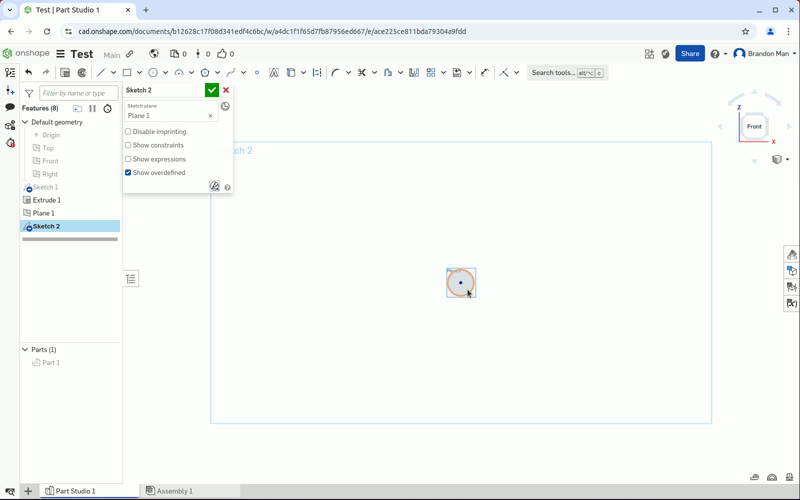
scroll(6)
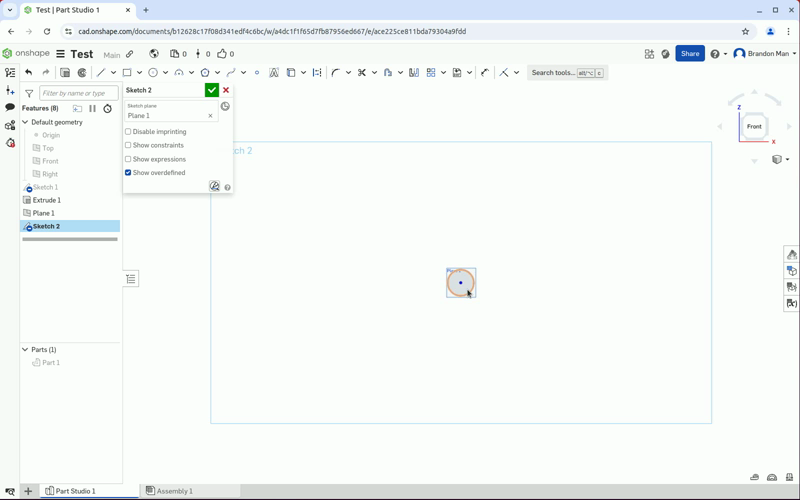
scroll(6)
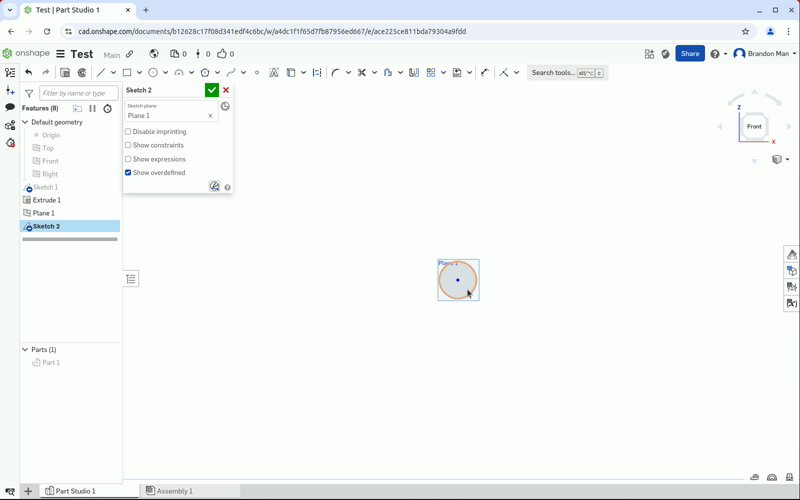
scroll(6)
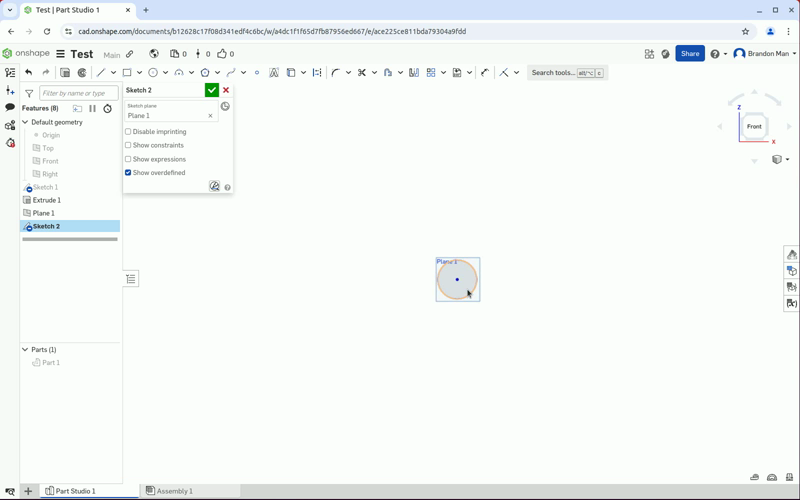
scroll(6)
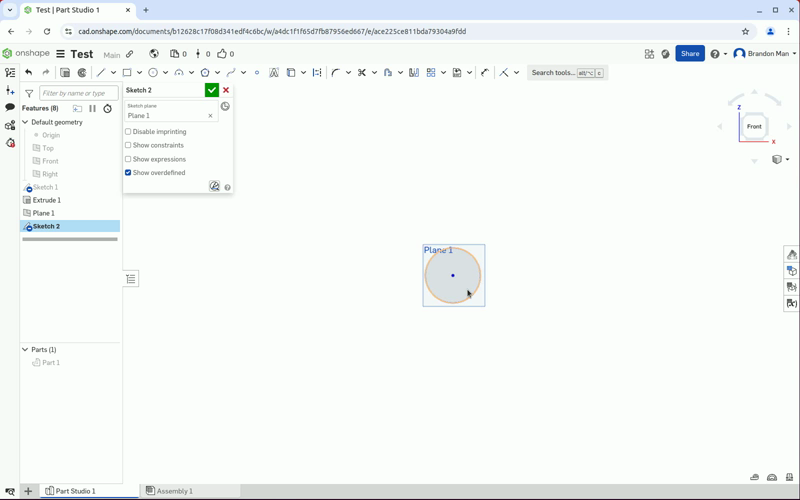
scroll(6)
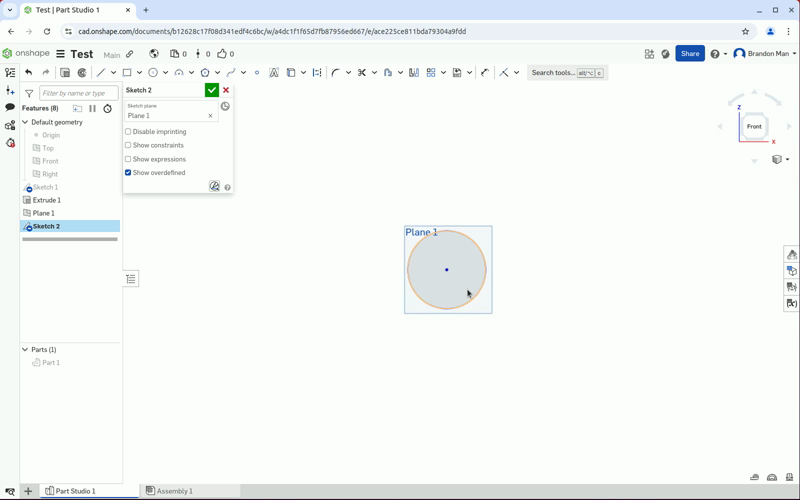
scroll(6)
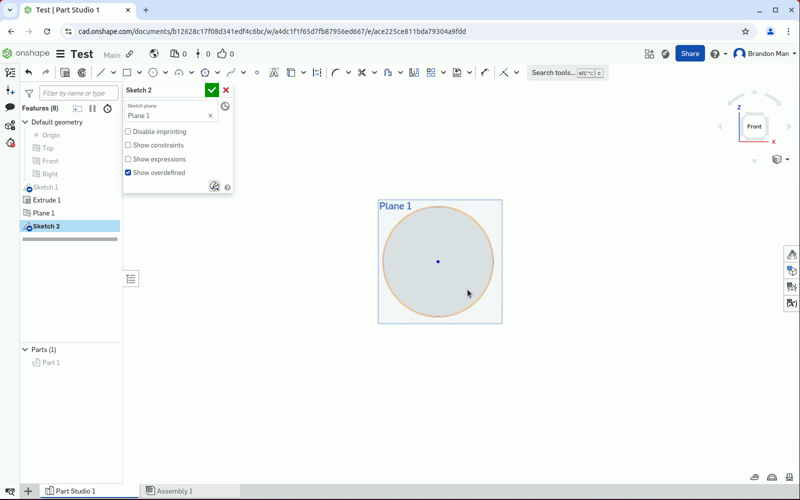
scroll(6)
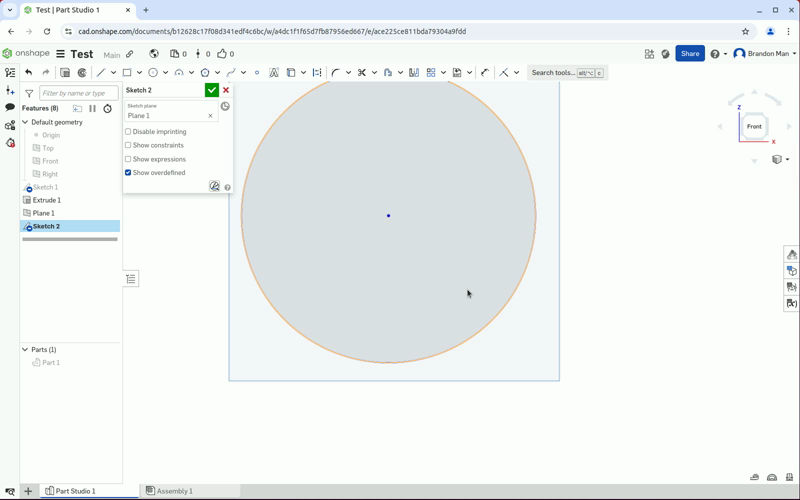
click(467, 289)
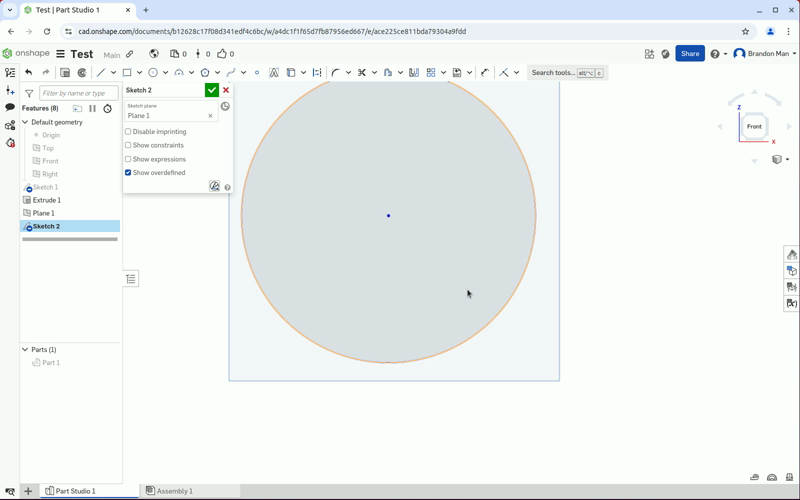
scroll(-6)
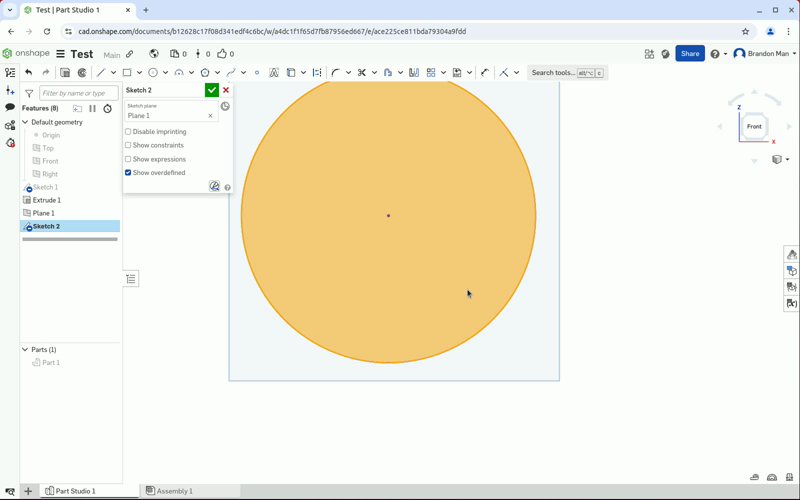
scroll(-6)
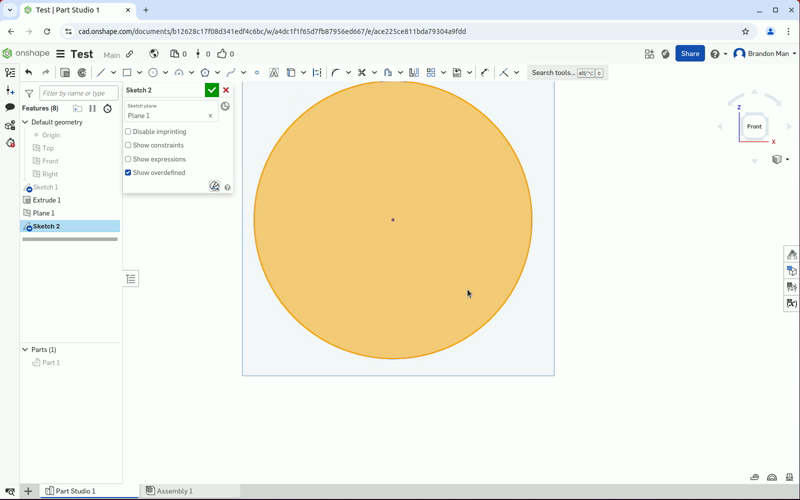
scroll(-6)
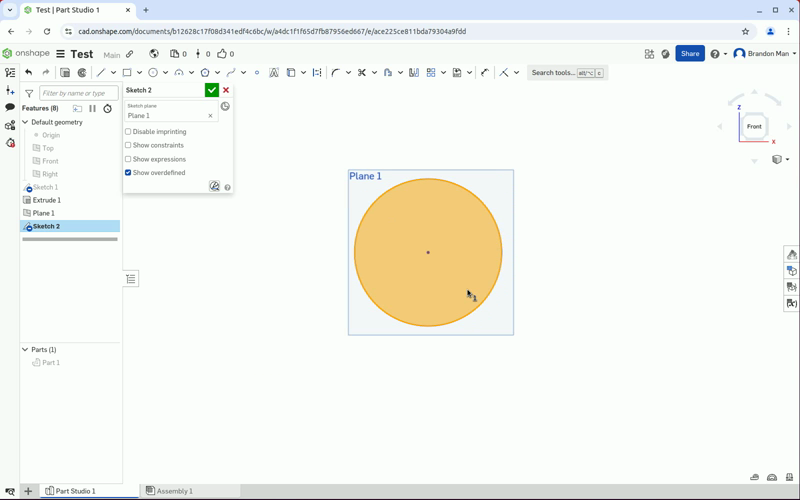
scroll(-6)
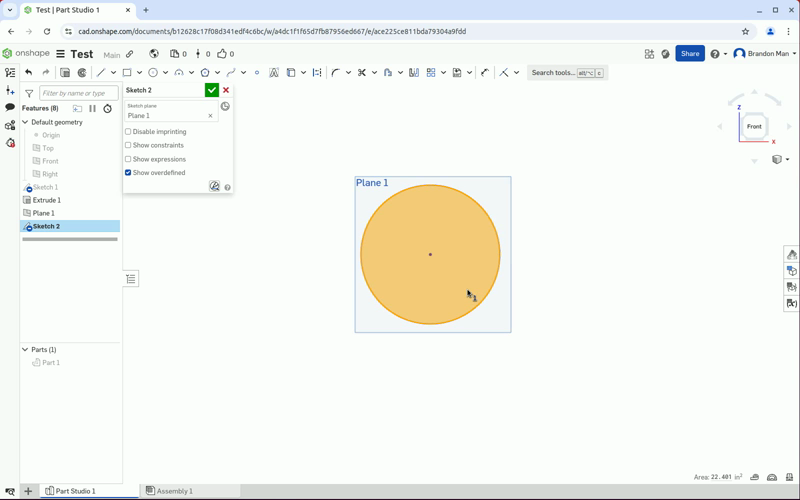
scroll(-6)
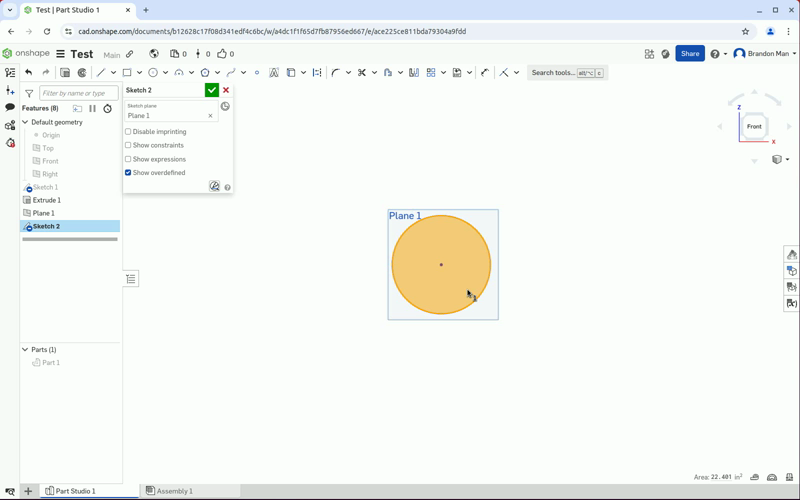
scroll(-6)
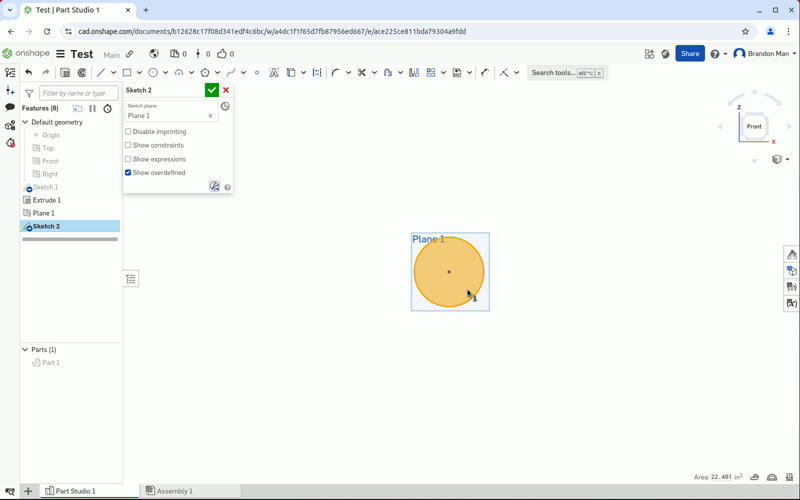
scroll(-6)
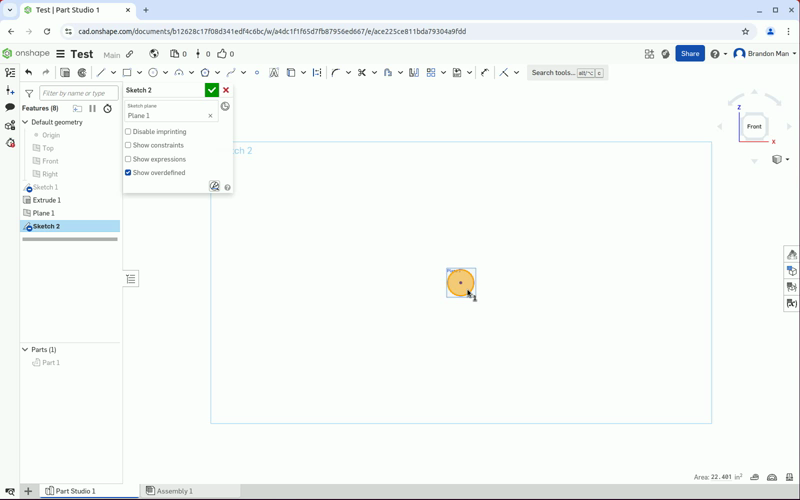
mouse_move(73, 352)
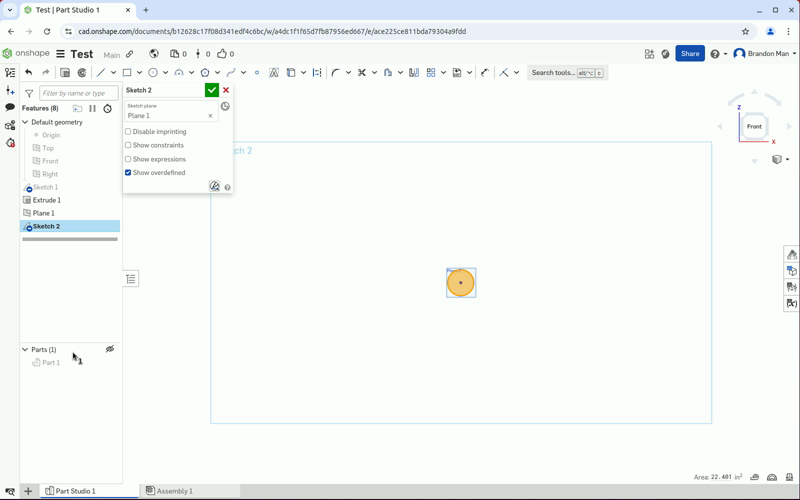
key(shift+y)
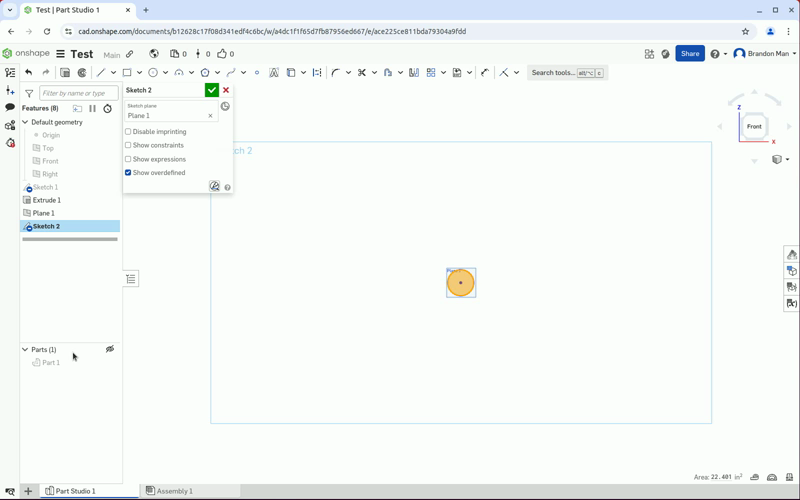
key(shift+e)
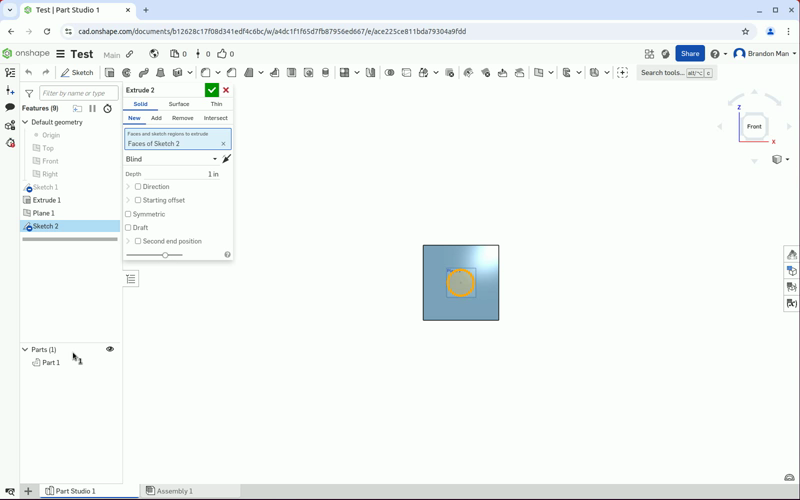
mouse_move(143, 106)
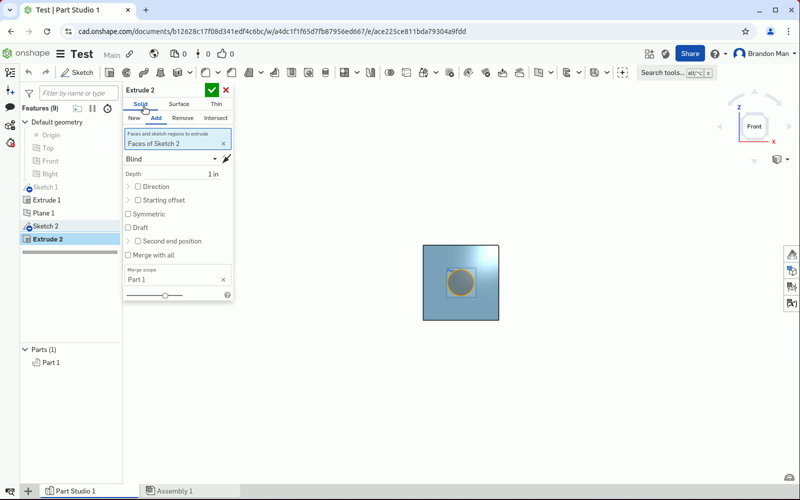
click(143, 106)
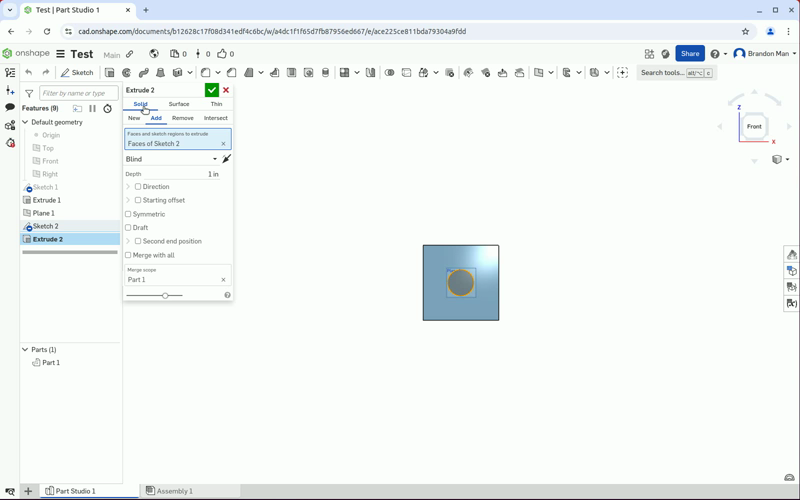
mouse_move(186, 120)
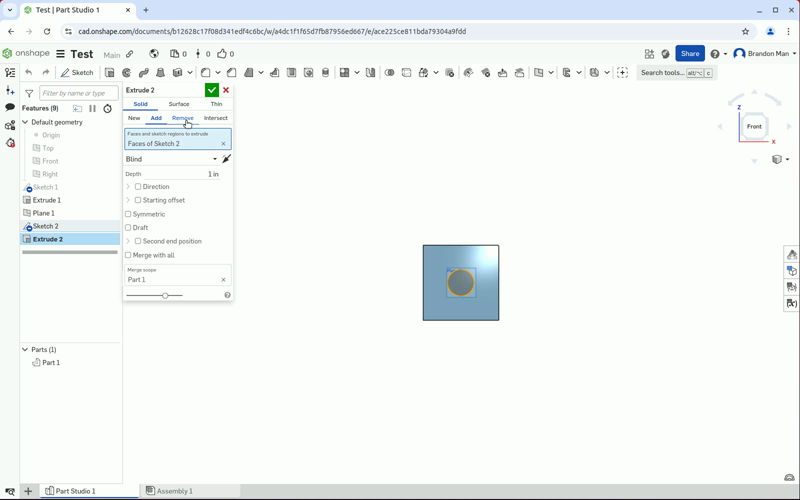
click(186, 120)
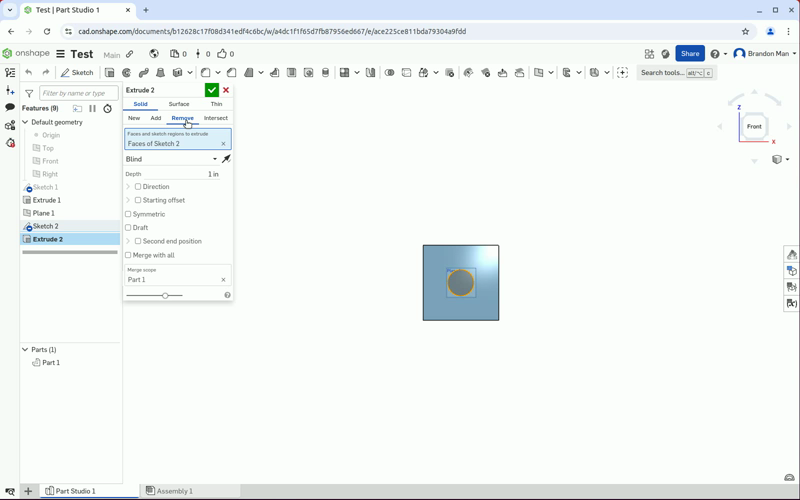
key(tab, 4)
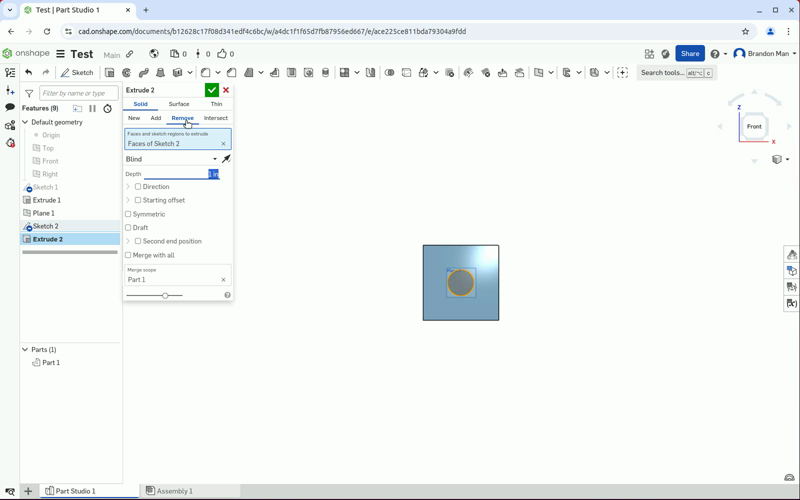
text(18.053)
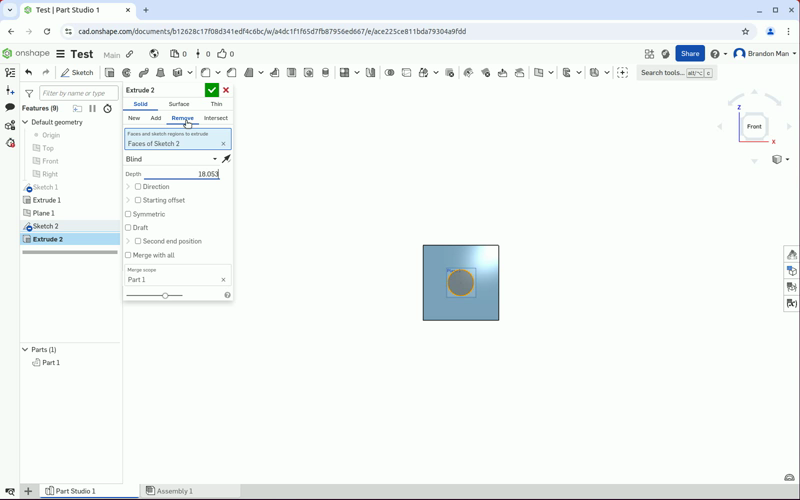
key(tab, 6)
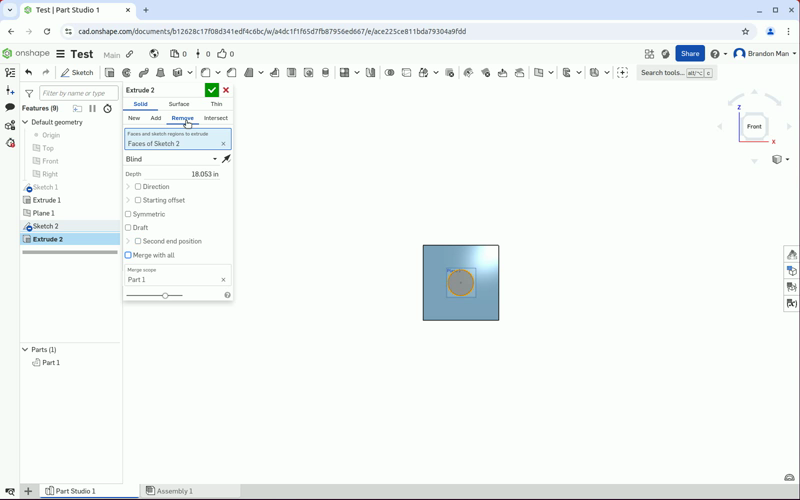
key(space)
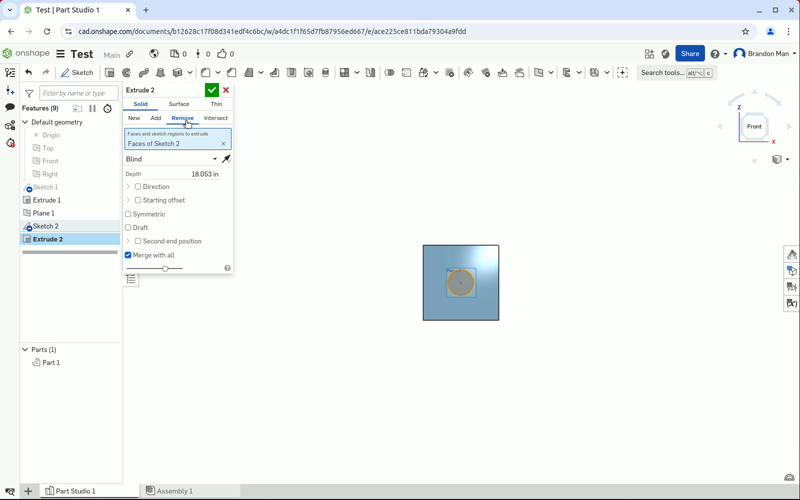
key(enter)
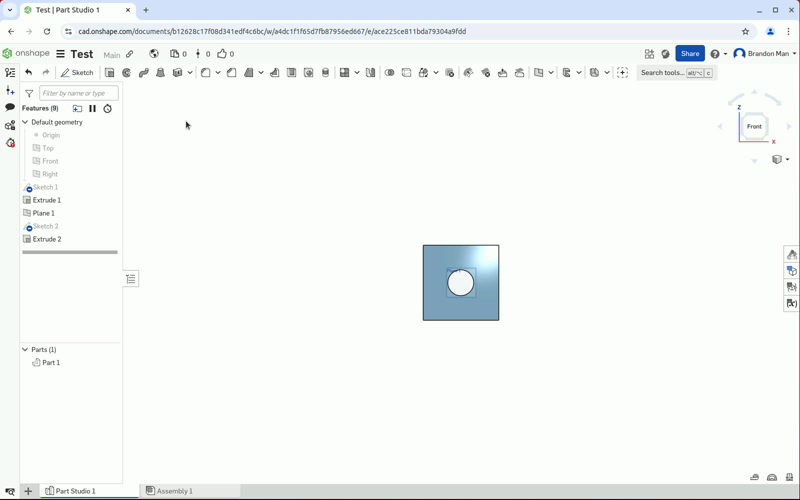
key(shift+h)
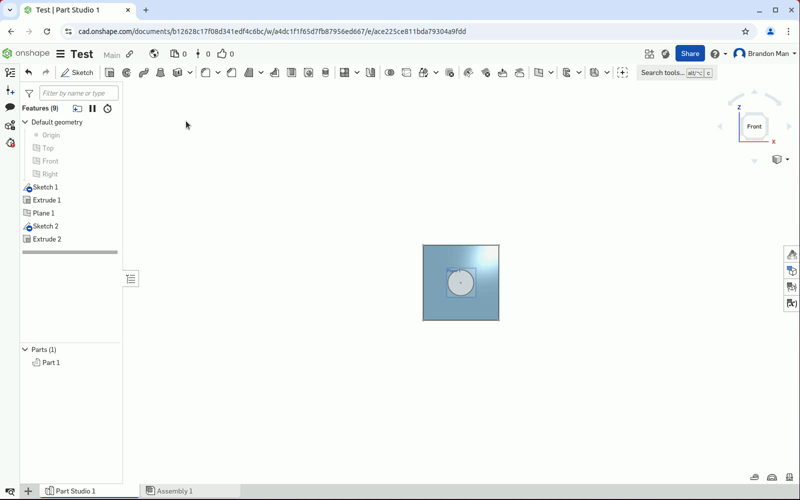
key(shift+h)
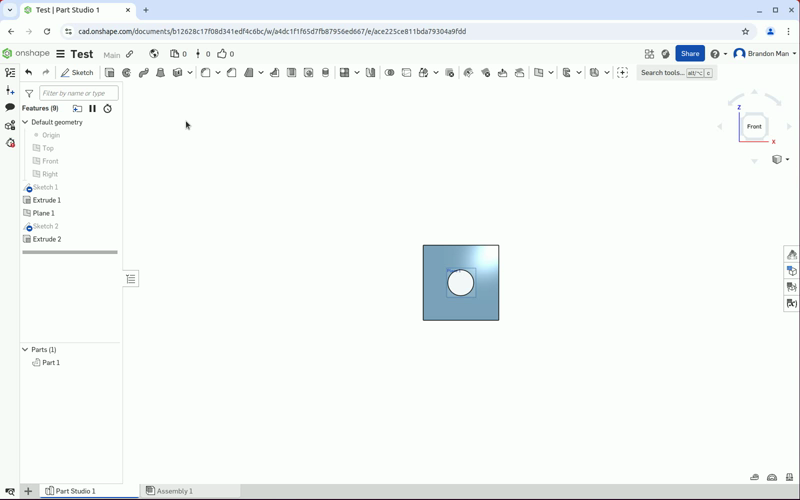
mouse_move(73, 189)
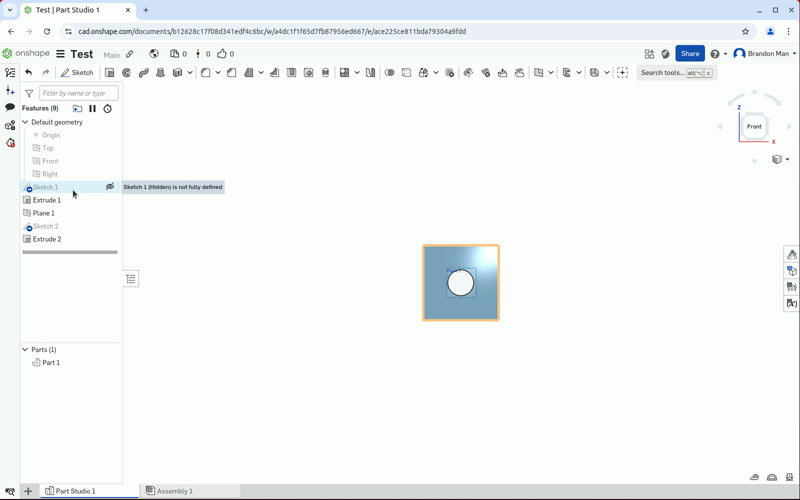
click(73, 189)
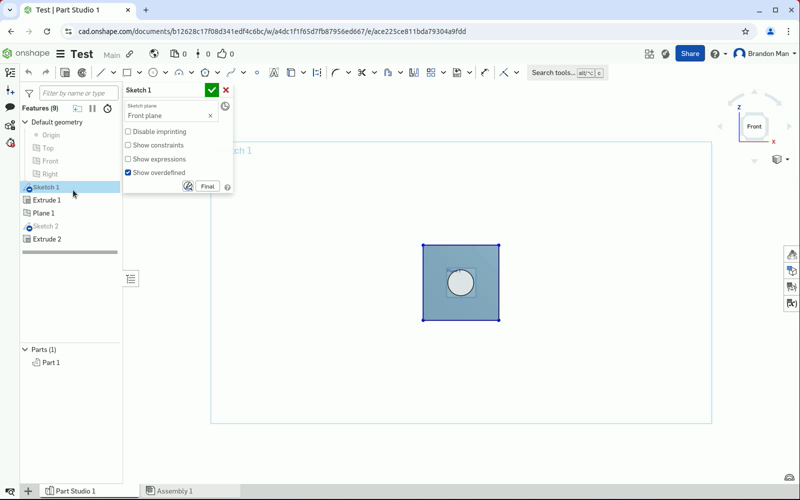
mouse_move(229, 92)
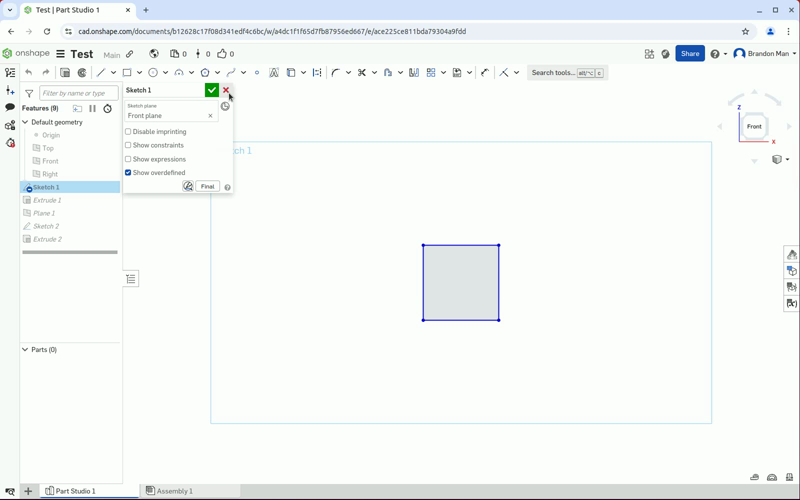
click(229, 92)
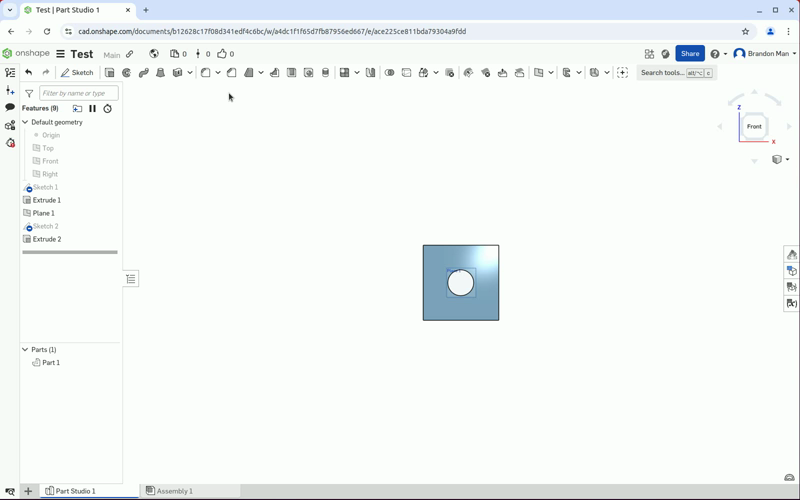
mouse_move(73, 352)
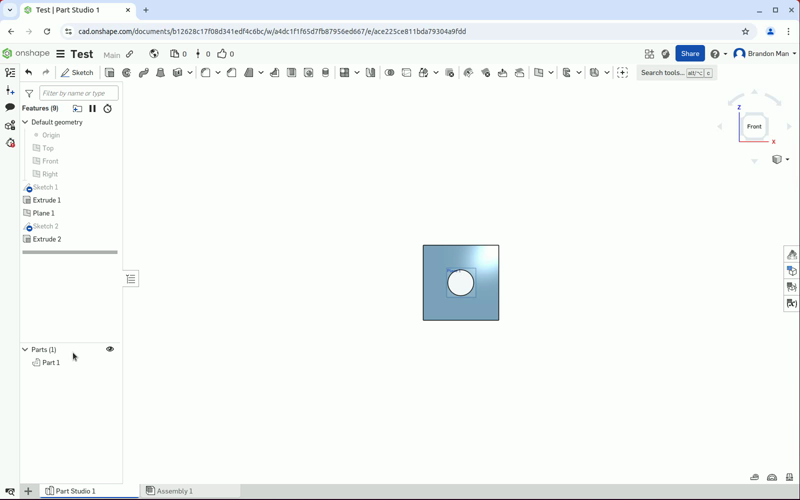
key(y)
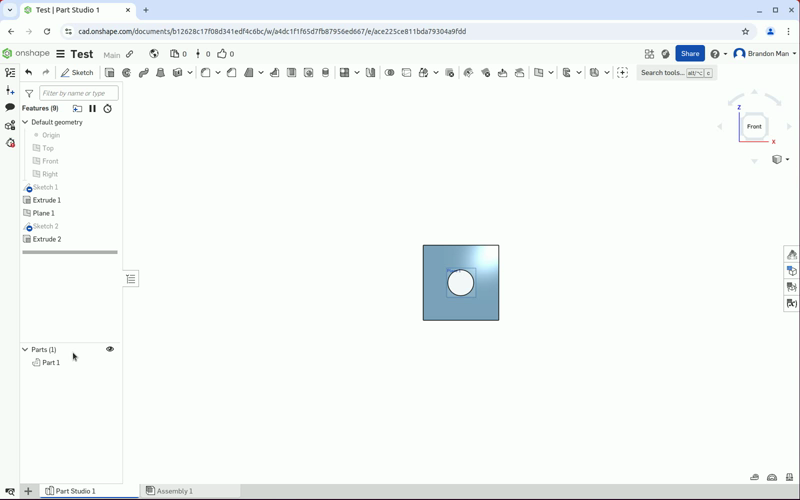
key(shift+p)
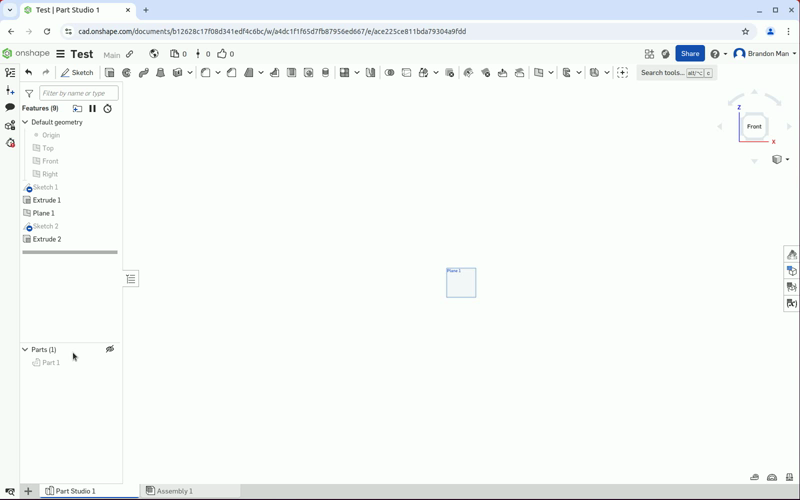
key(space)
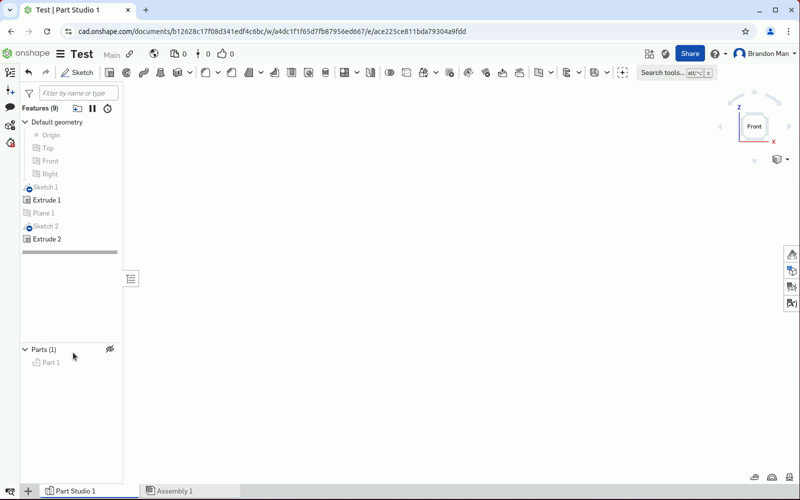
key_down(shift)
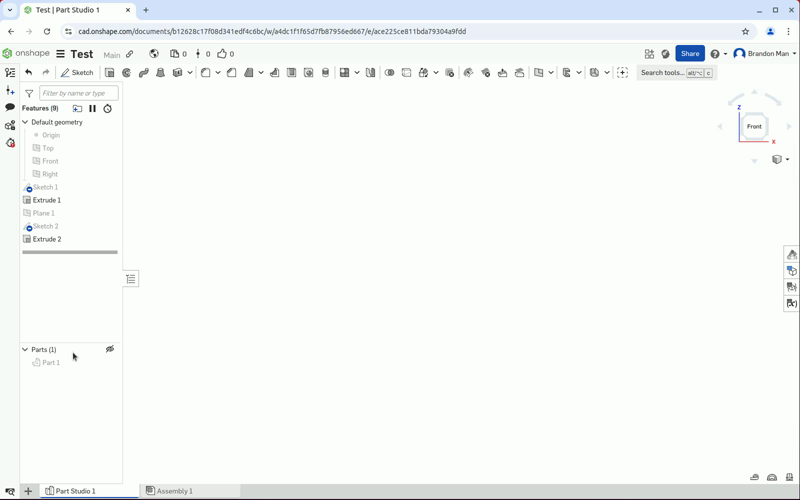
key(down)
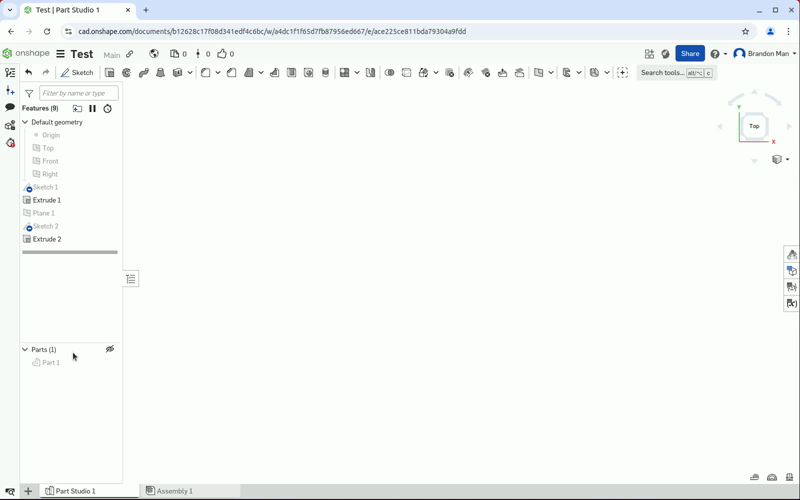
key_up(shift)
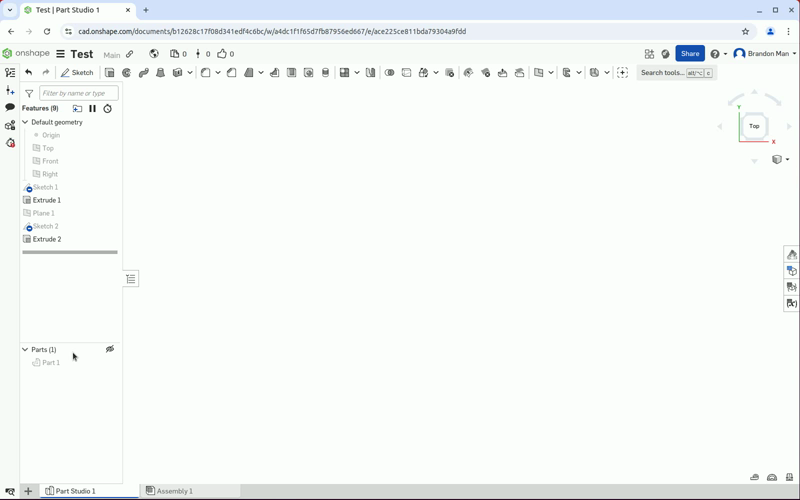
mouse_move(73, 352)
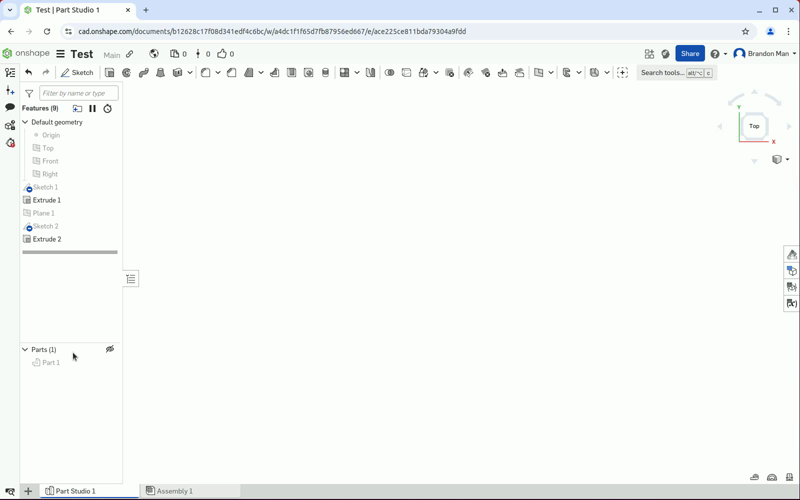
key(shift+y)
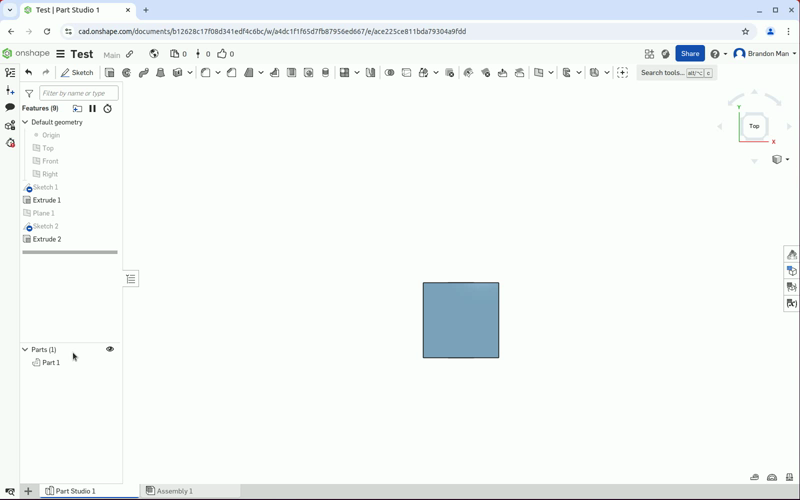
mouse_move(541, 75)
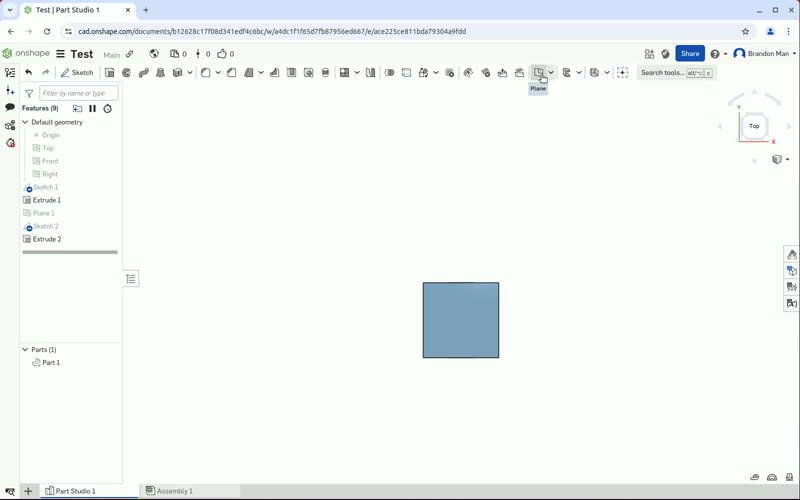
click(541, 75)
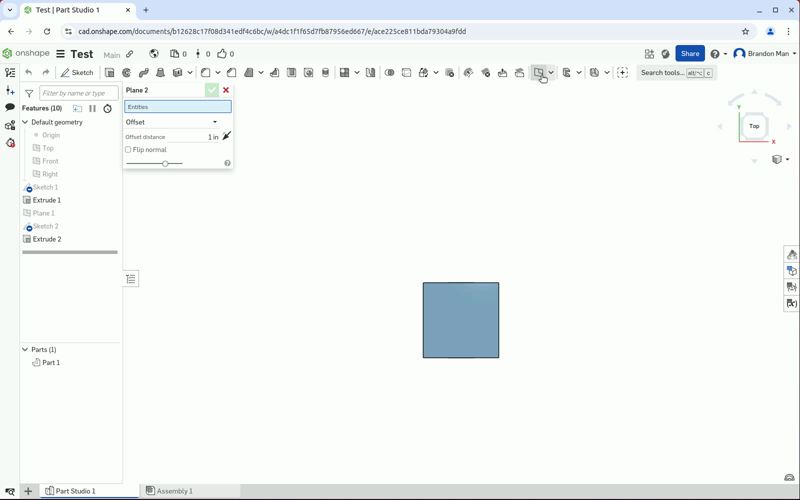
mouse_move(73, 150)
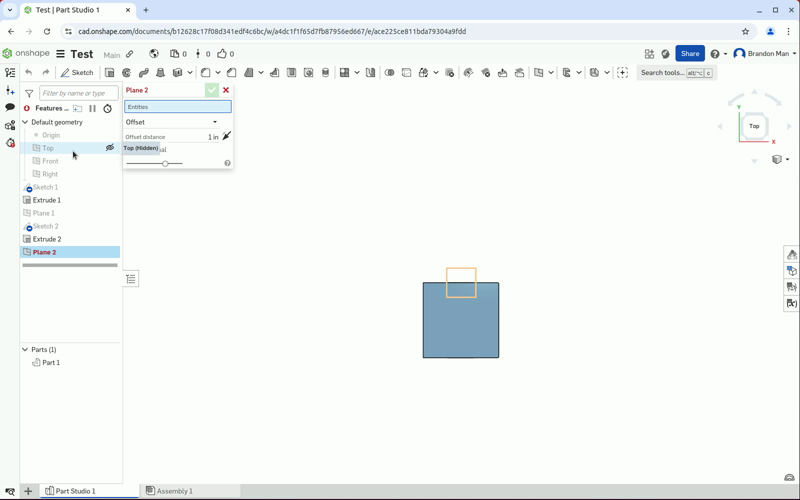
click(73, 150)
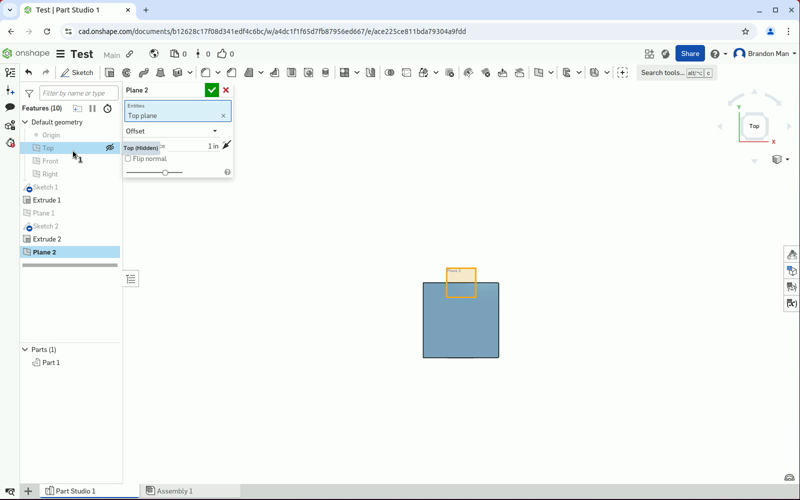
key(tab, 2)
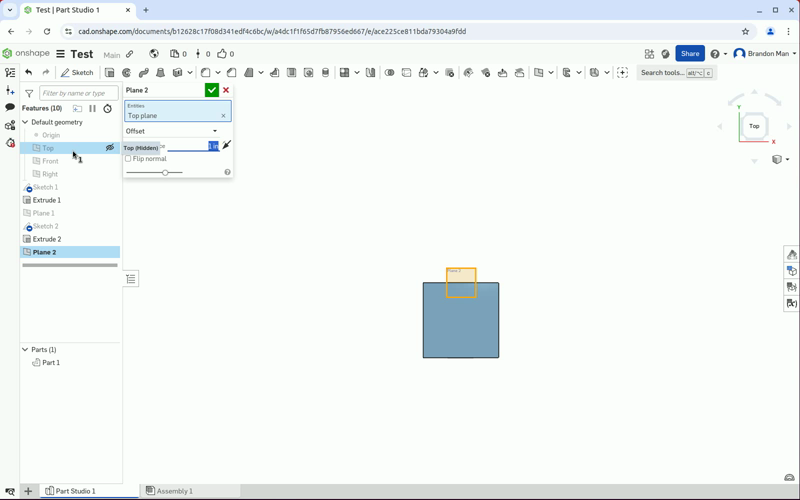
text(7.703)
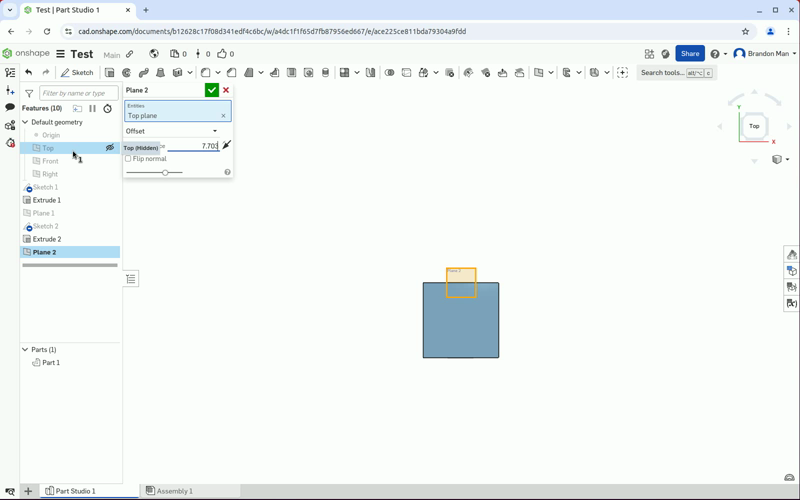
key(enter, 2)
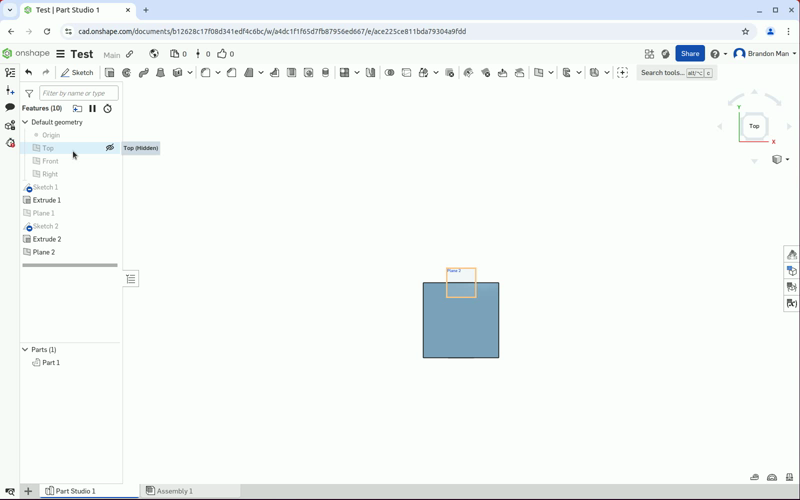
key(shift+s)
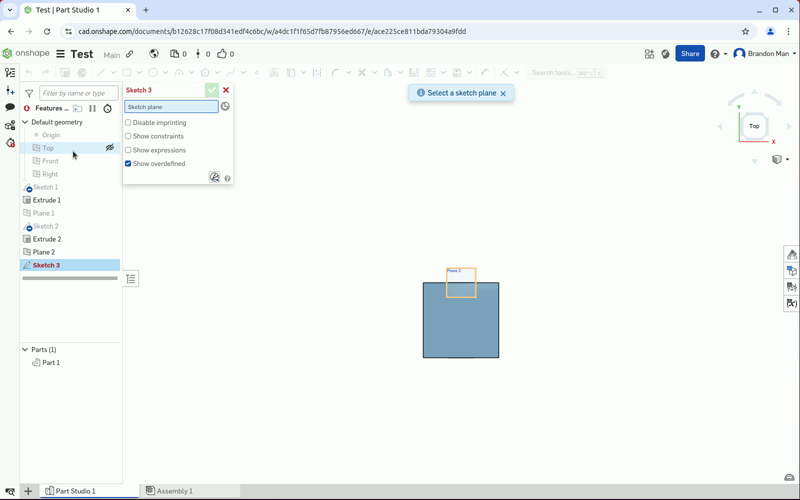
mouse_move(73, 254)
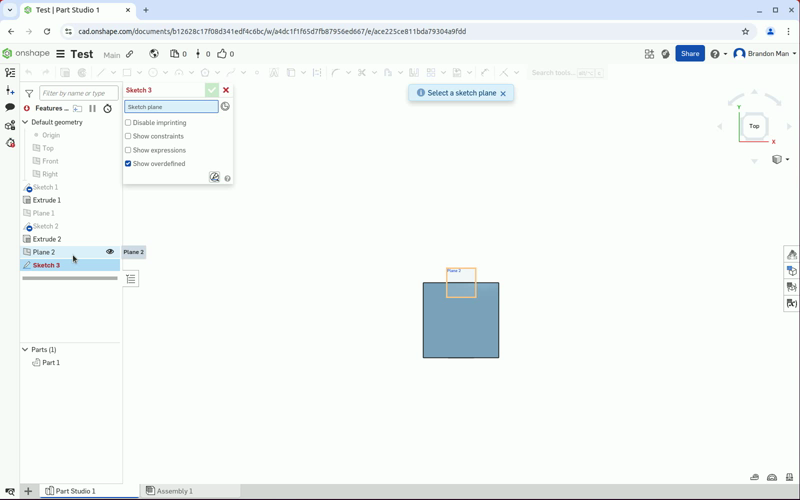
click(73, 254)
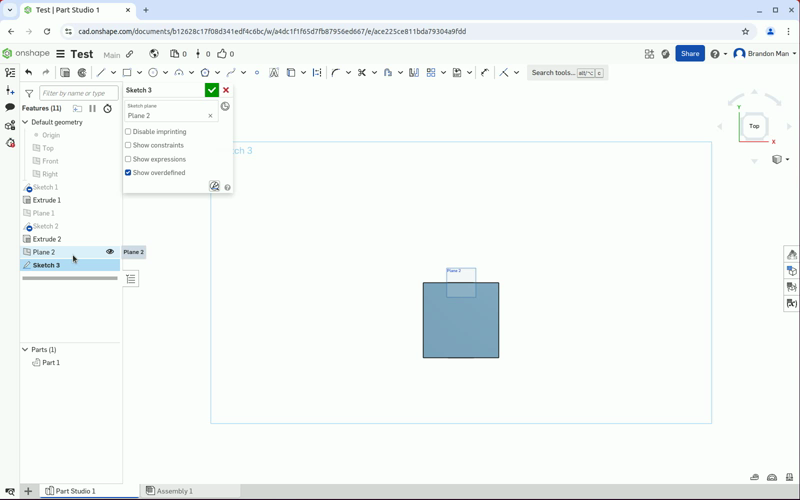
mouse_move(73, 352)
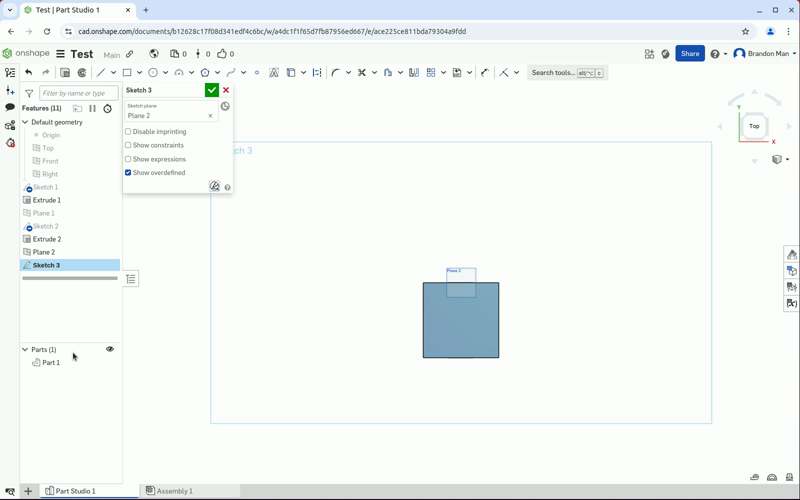
key(y)
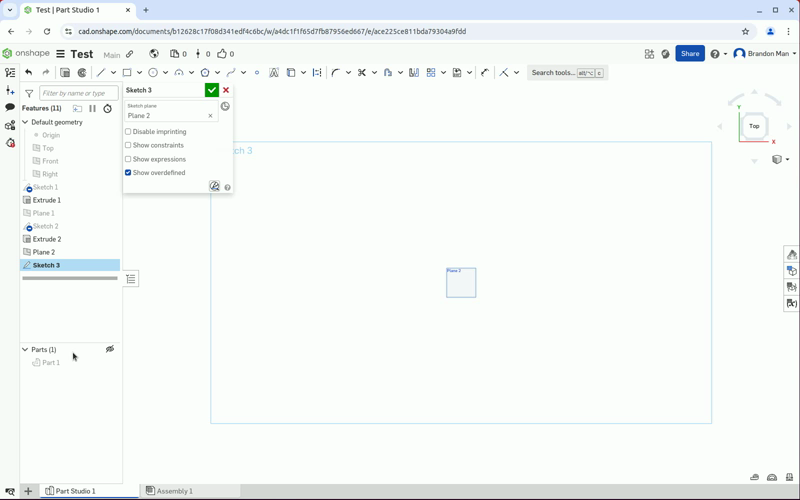
key(c)
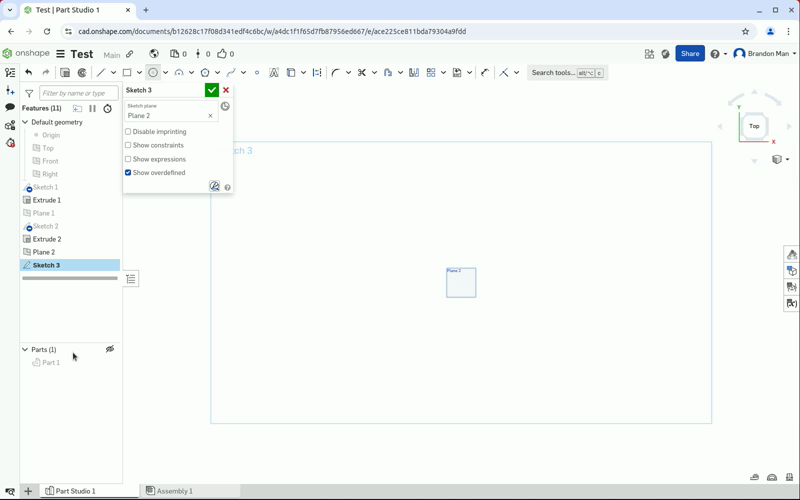
key_down(shift)
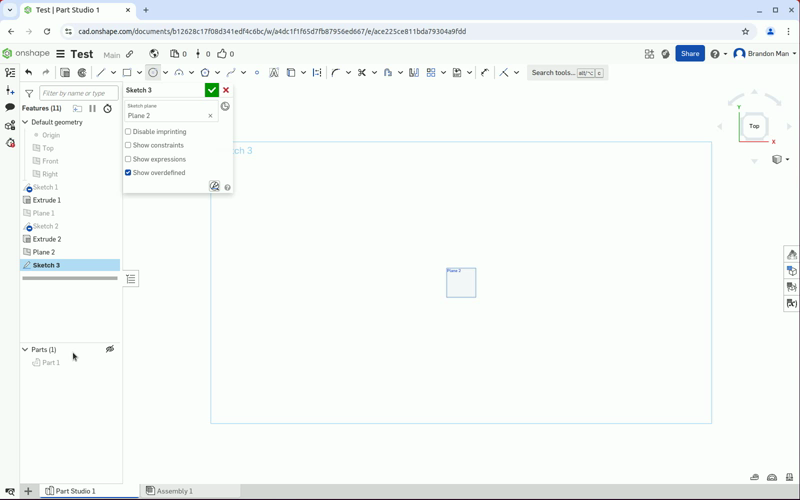
mouse_move(460, 318)
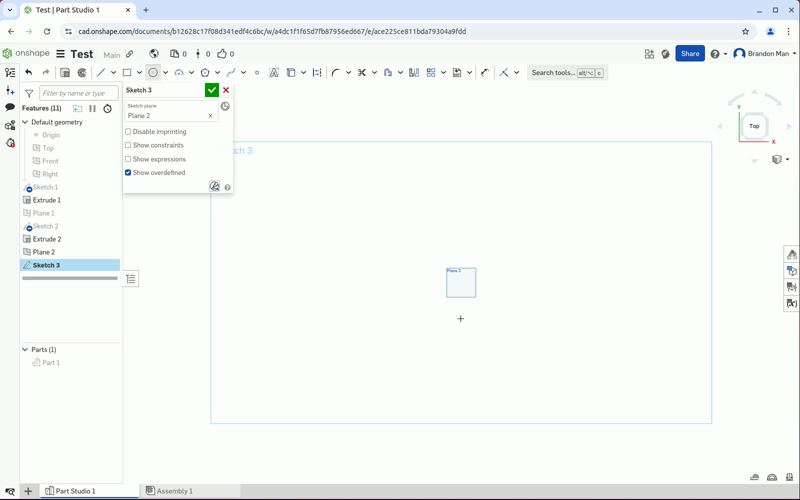
click(460, 318)
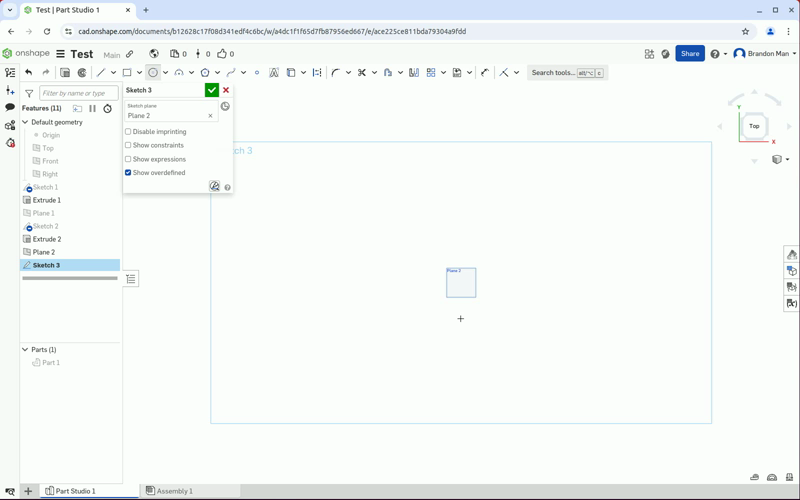
key_up(shift)
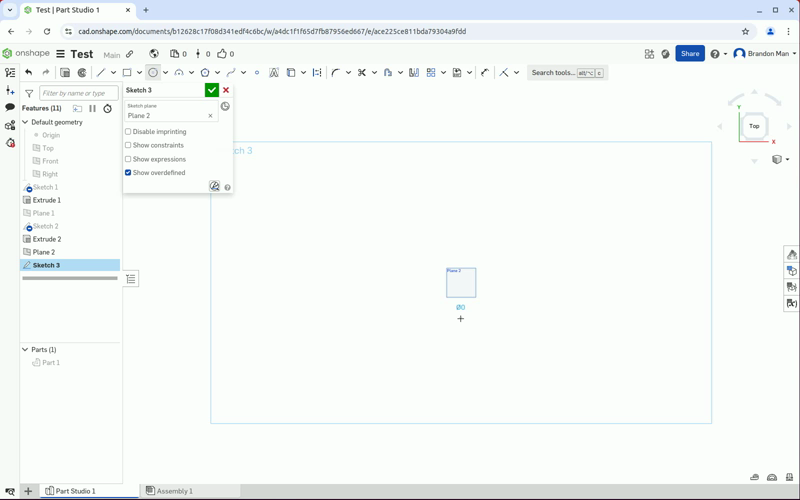
mouse_move(473, 318)
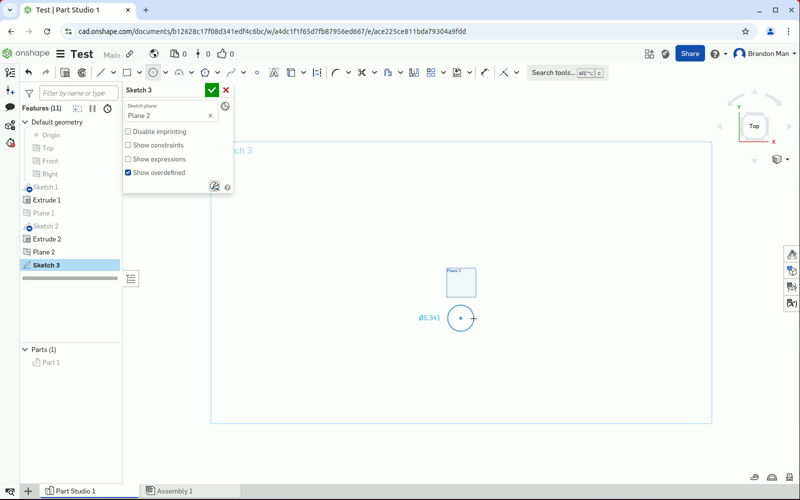
click(473, 318)
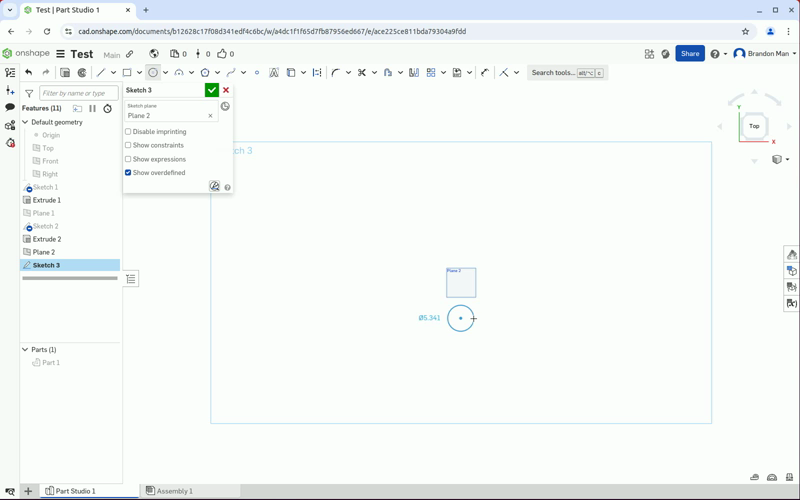
key(esc)
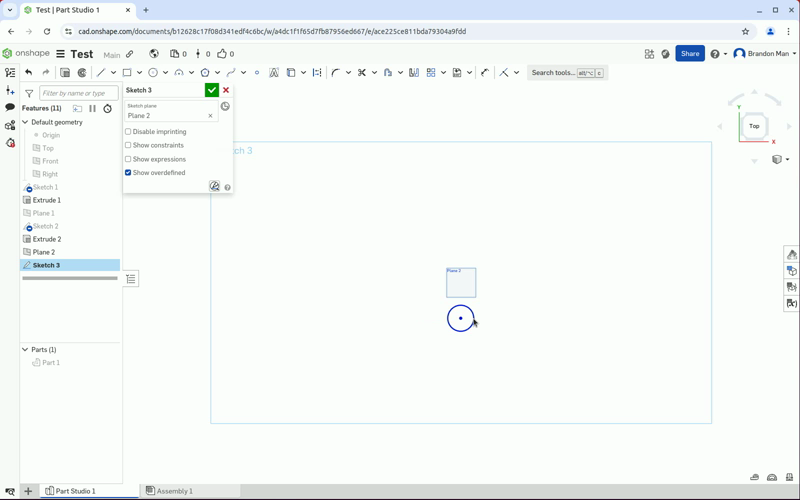
mouse_move(468, 310)
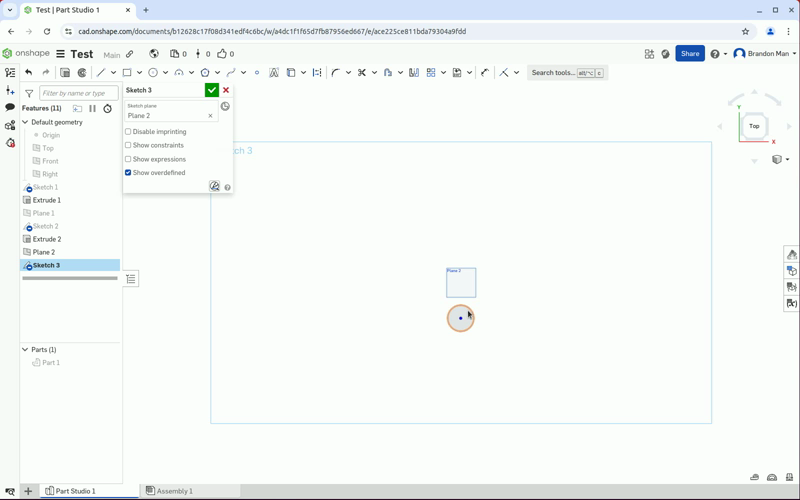
scroll(6)
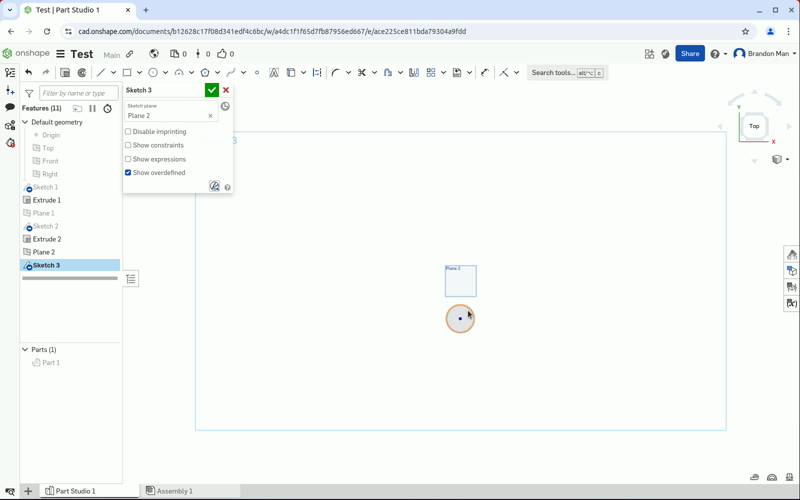
scroll(6)
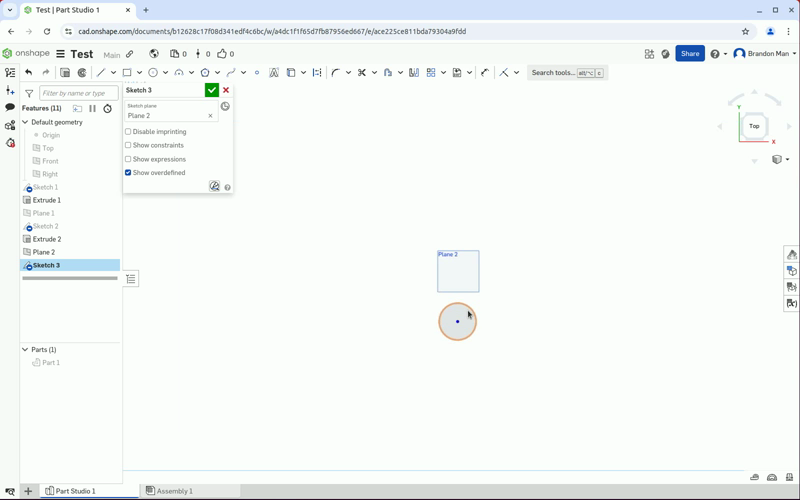
scroll(6)
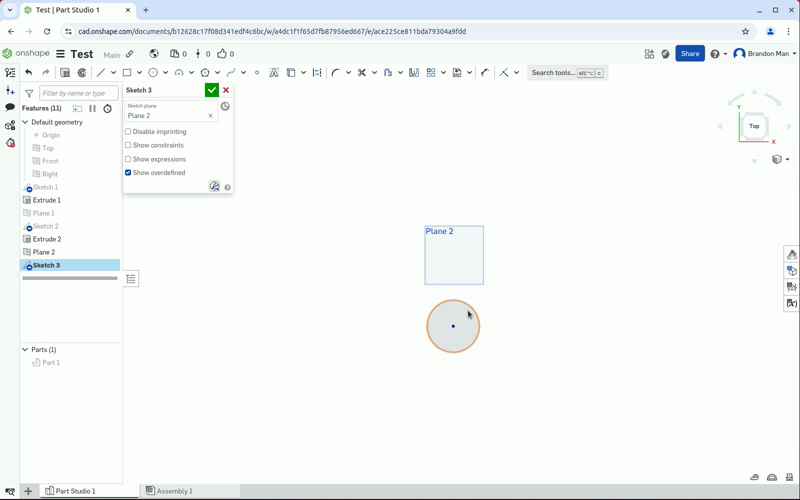
scroll(6)
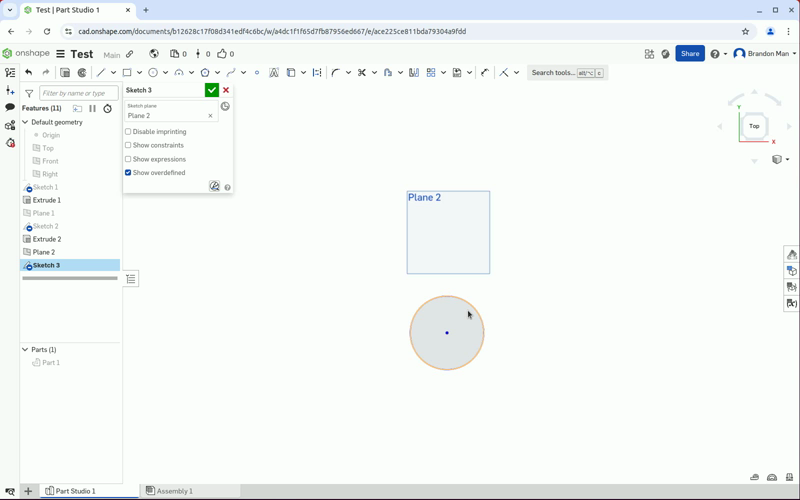
scroll(6)
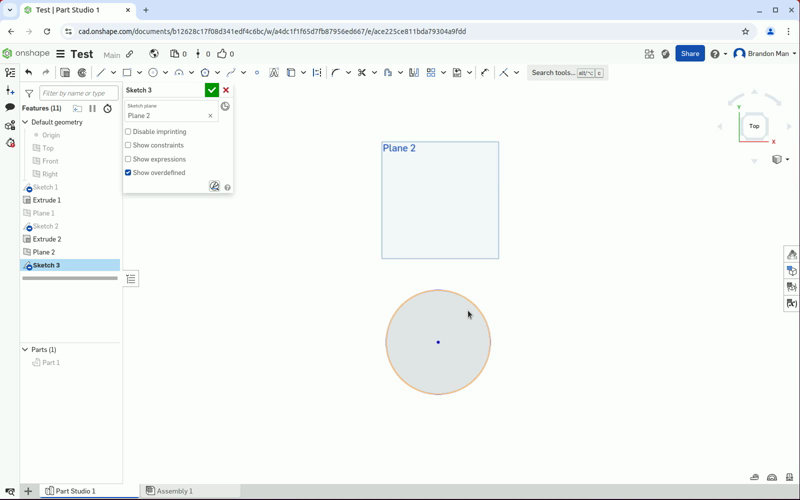
scroll(6)
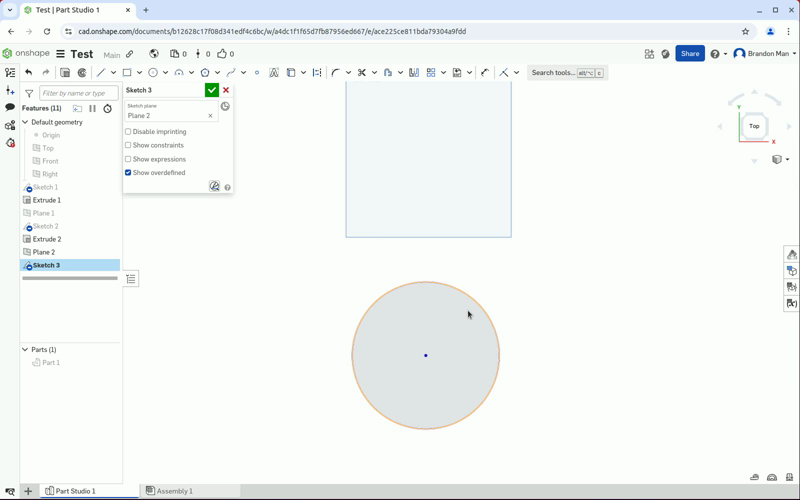
scroll(6)
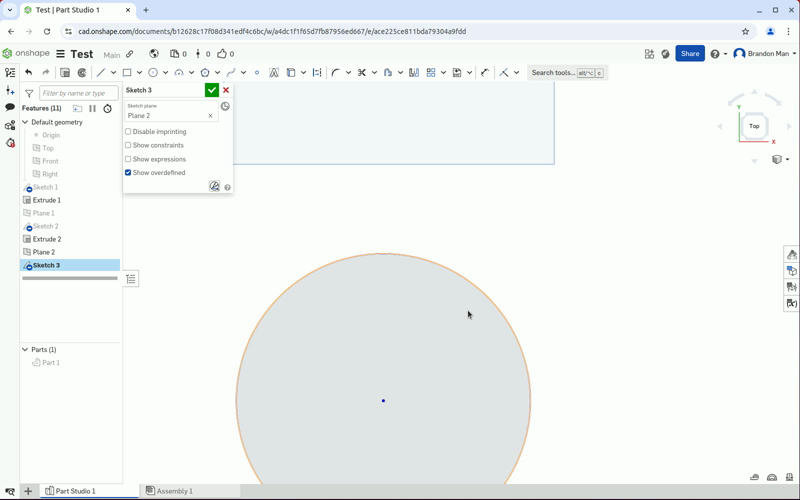
click(468, 310)
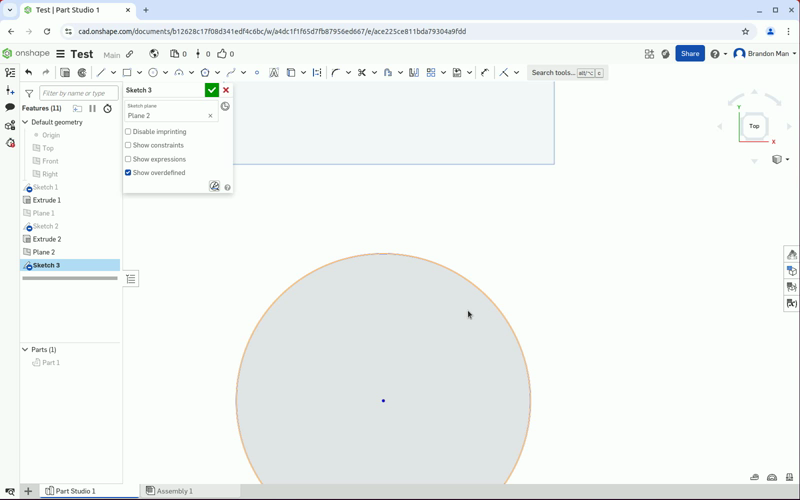
scroll(-6)
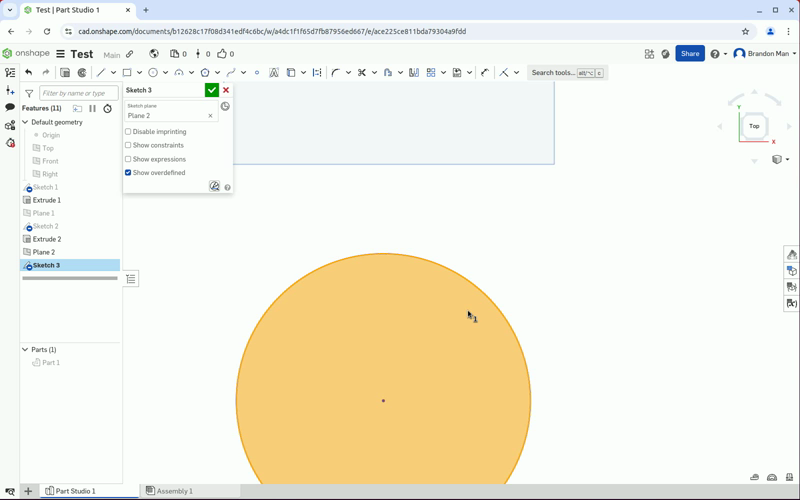
scroll(-6)
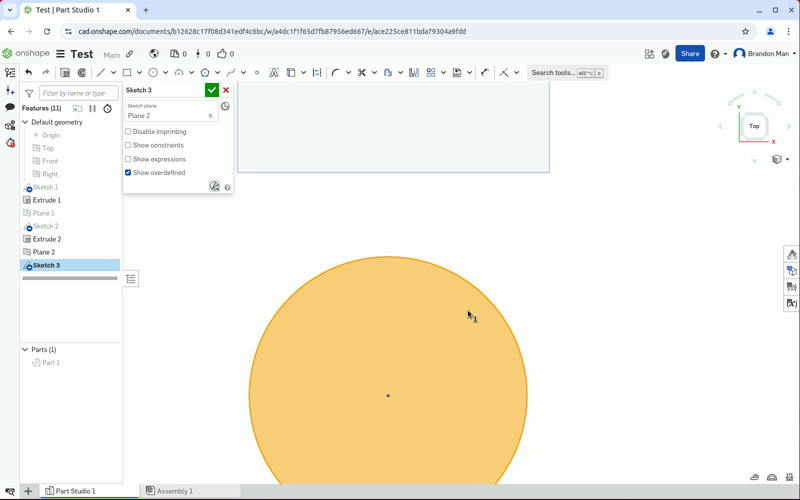
scroll(-6)
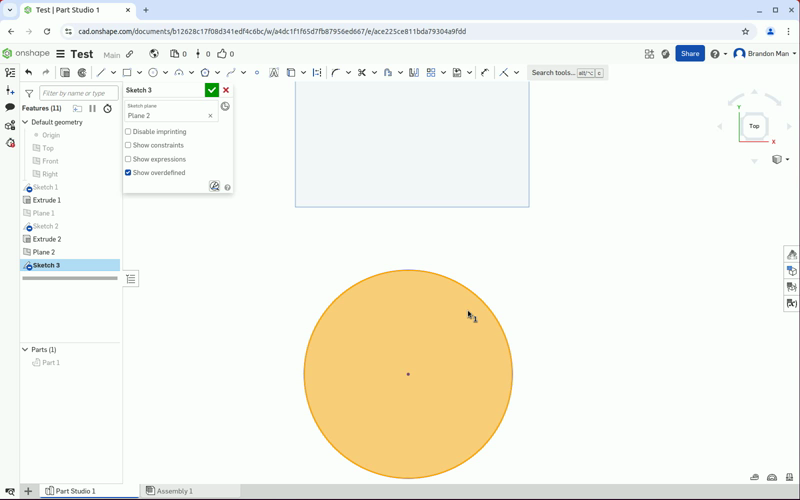
scroll(-6)
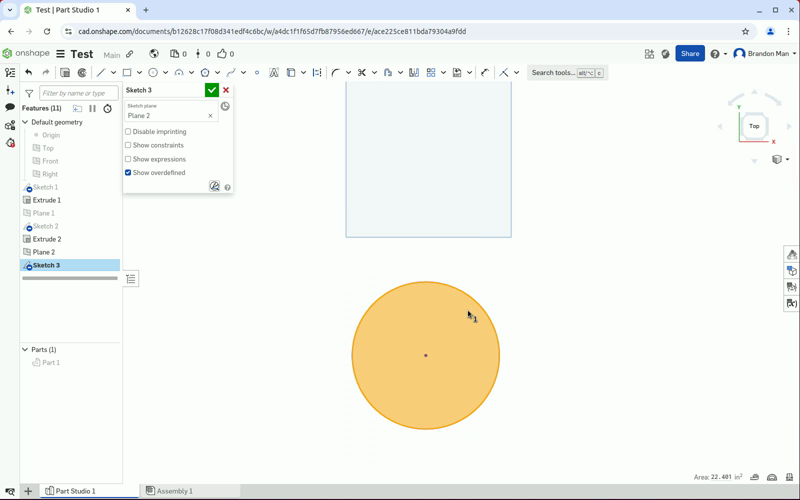
scroll(-6)
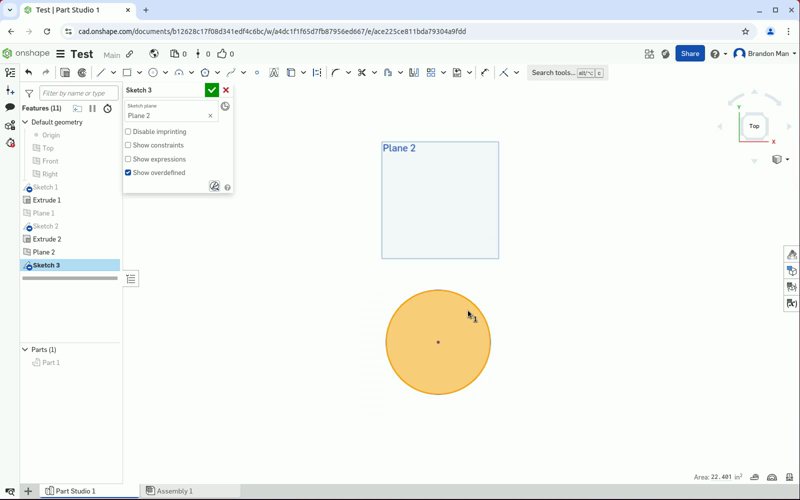
scroll(-6)
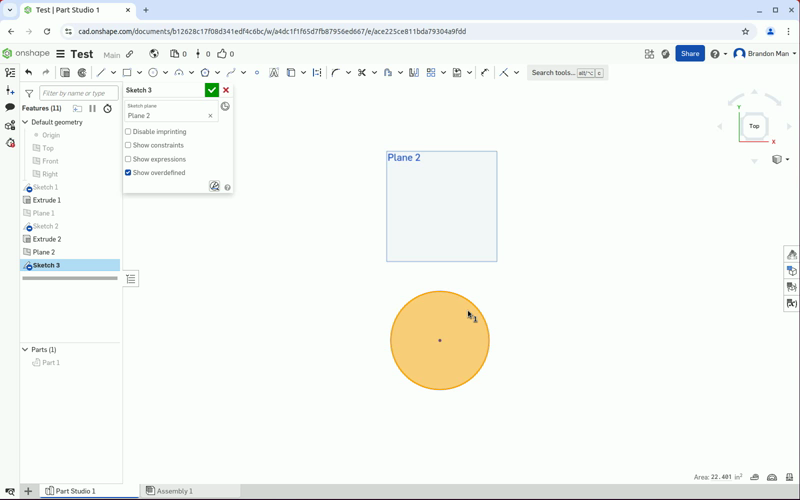
scroll(-6)
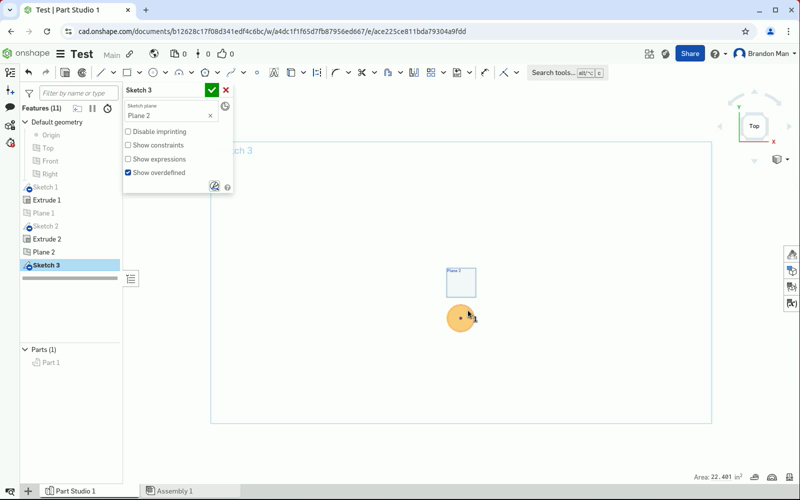
mouse_move(73, 352)
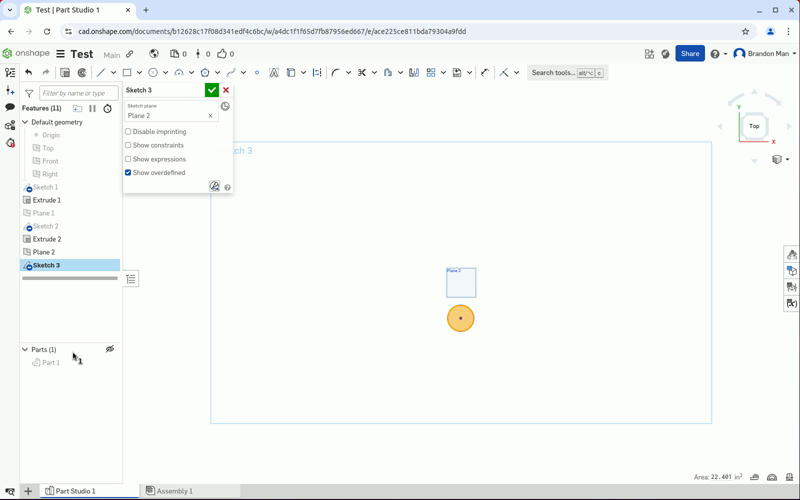
key(shift+y)
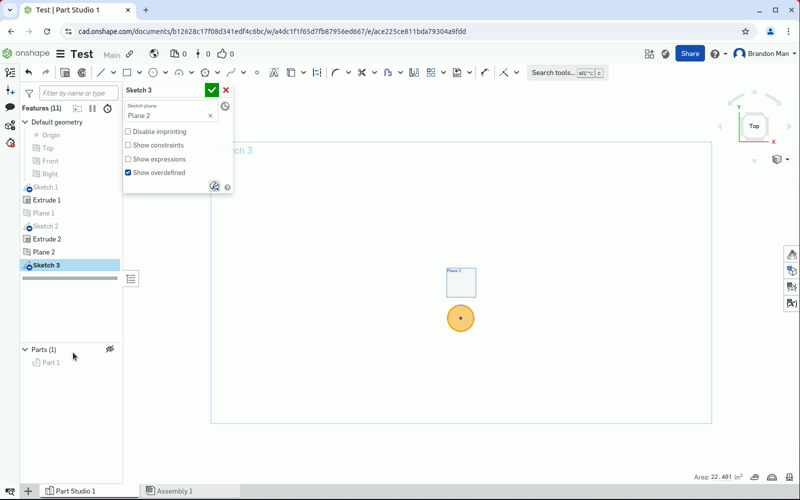
key(shift+e)
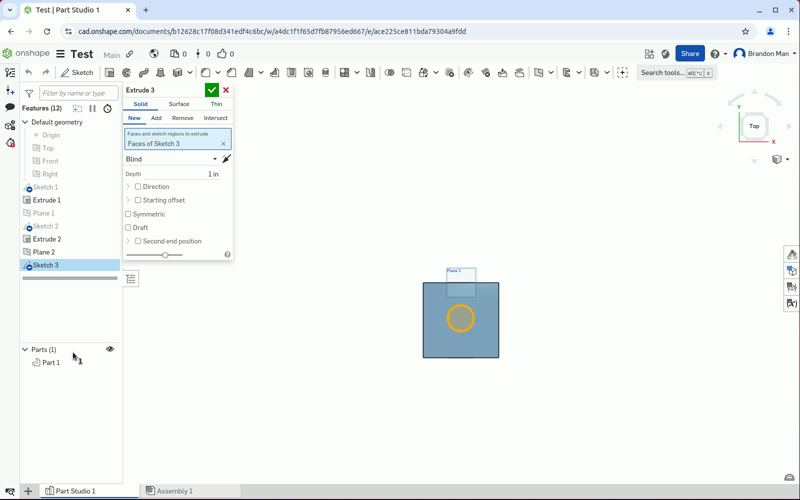
mouse_move(143, 106)
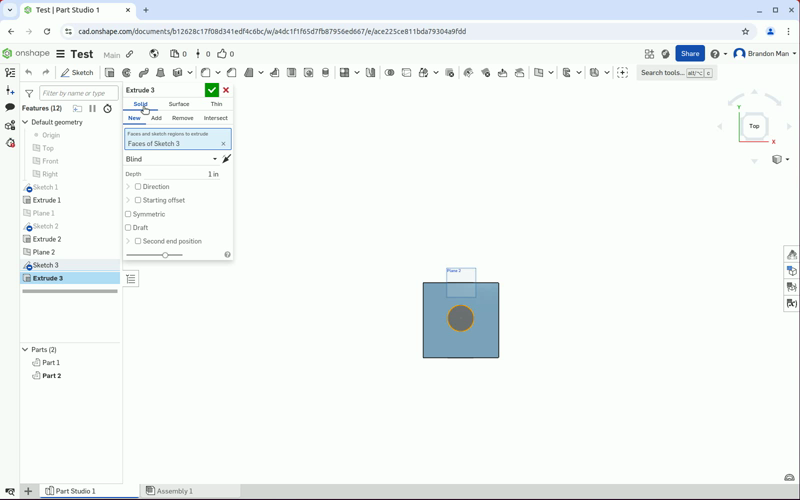
click(143, 106)
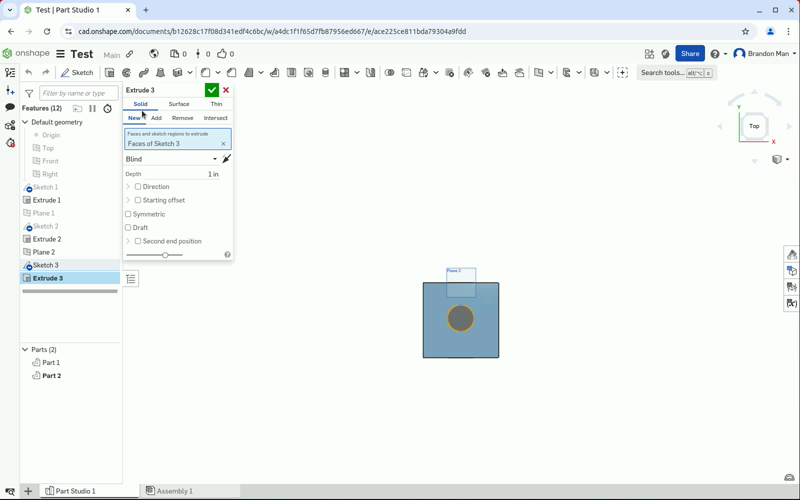
mouse_move(137, 120)
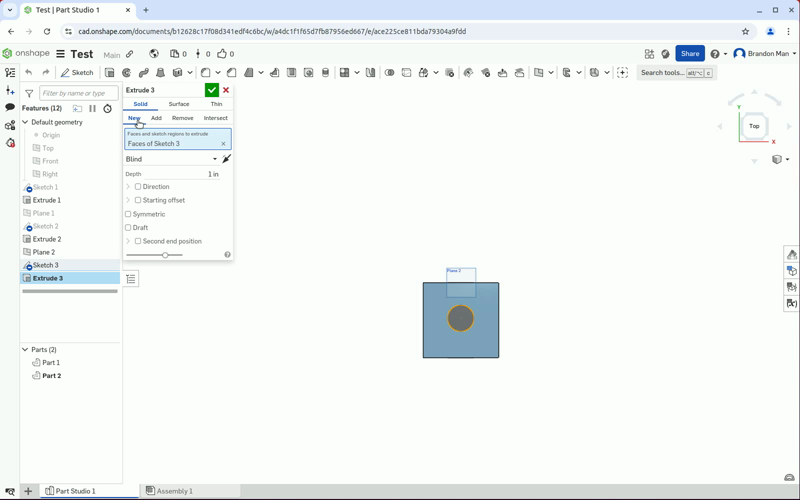
click(137, 120)
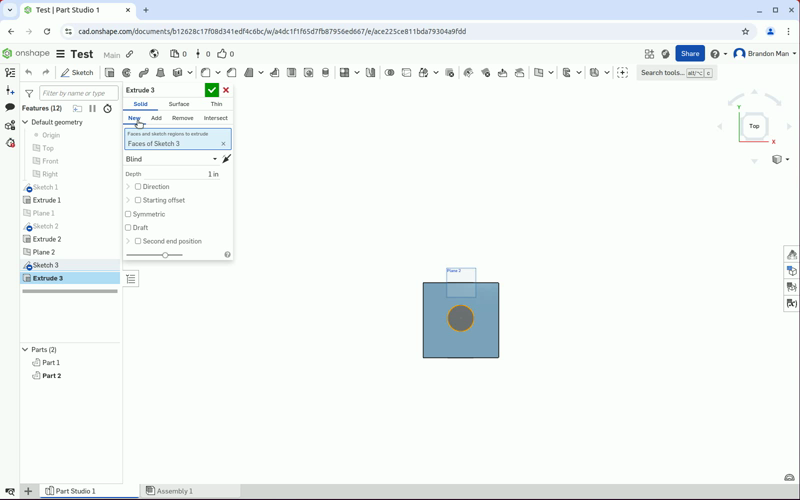
key(tab, 4)
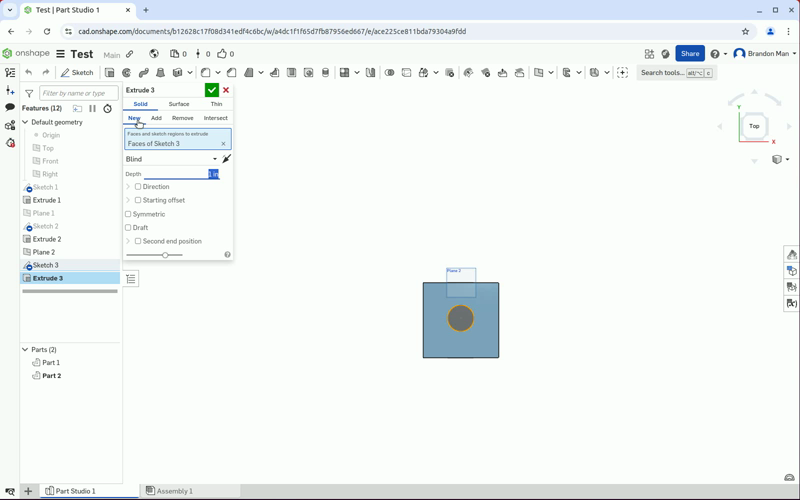
text(15.405)
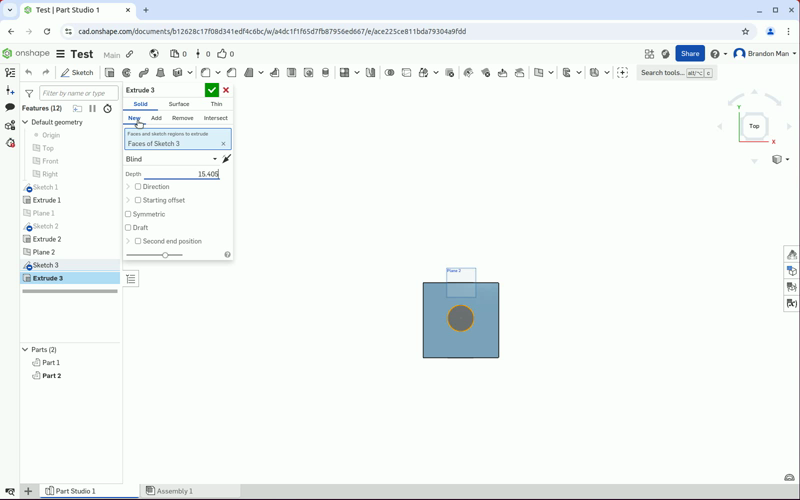
key(enter)
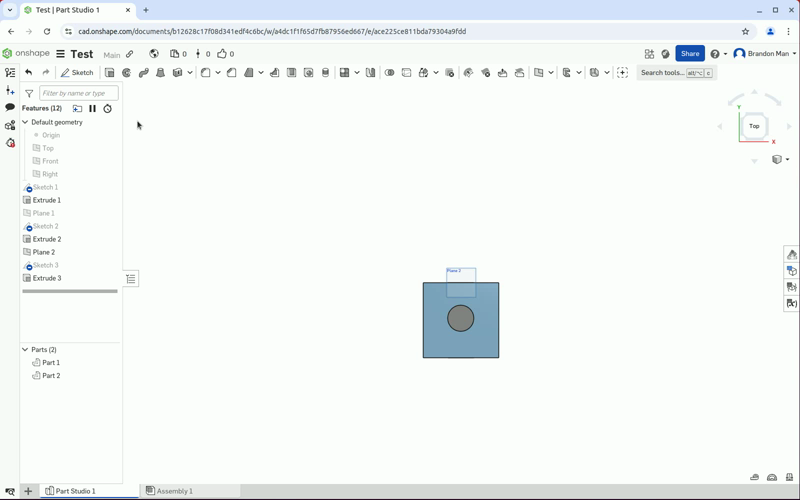
key(shift+h)
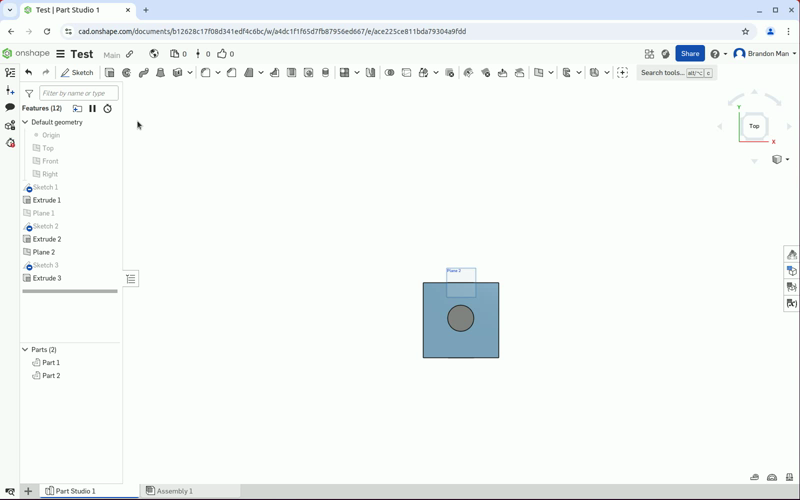
key(shift+h)
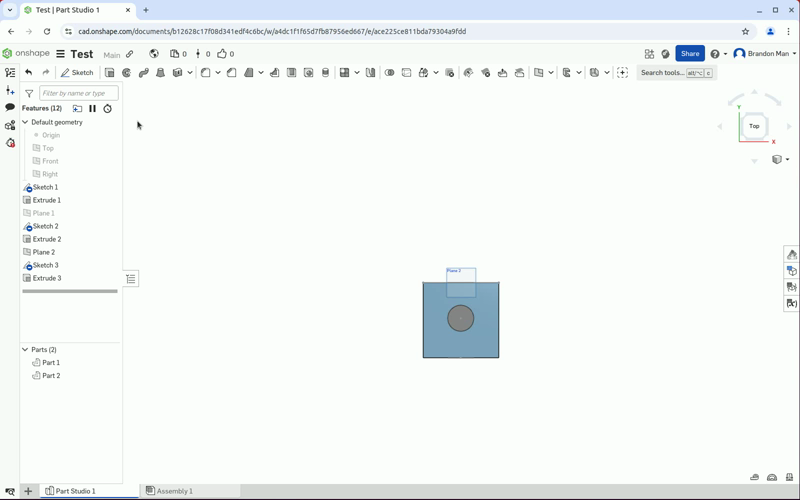
key(shift+7)
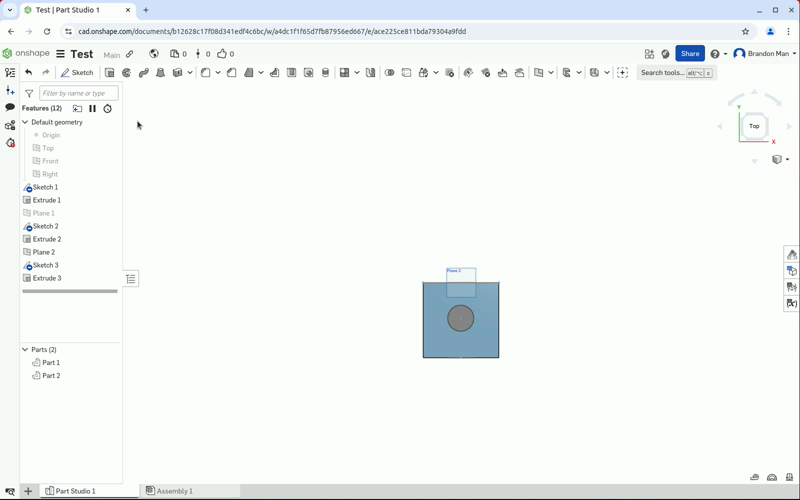
key(up, 3)
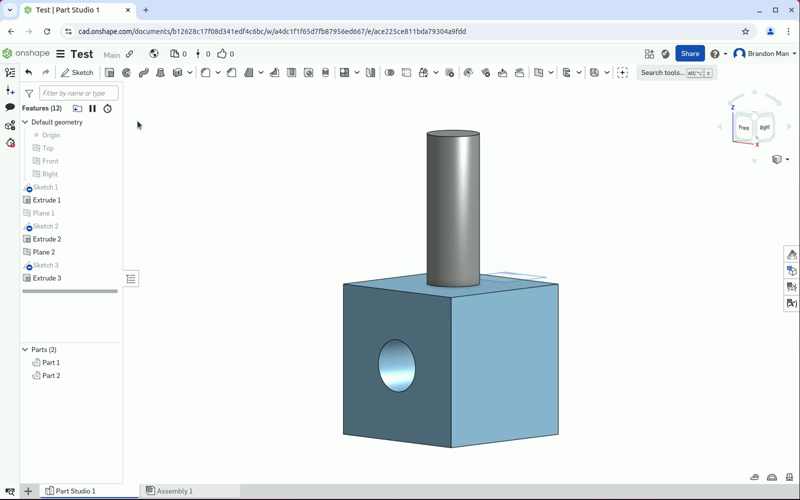
key(left, 3)
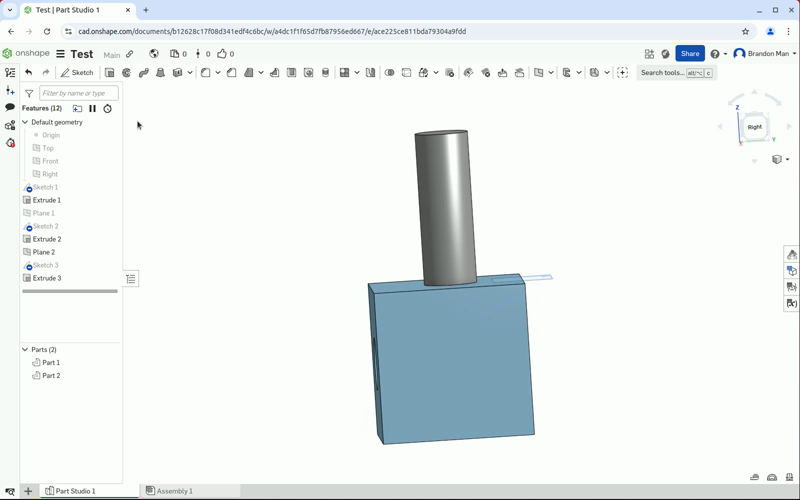
key(right, 3)
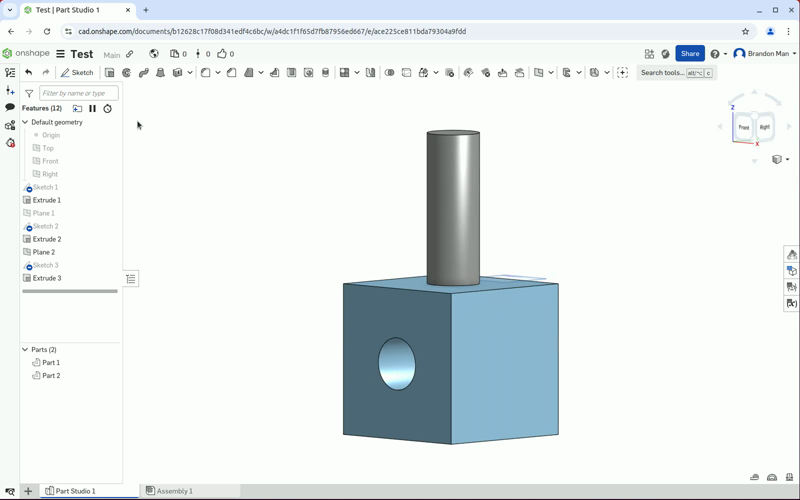
key(down, 3)
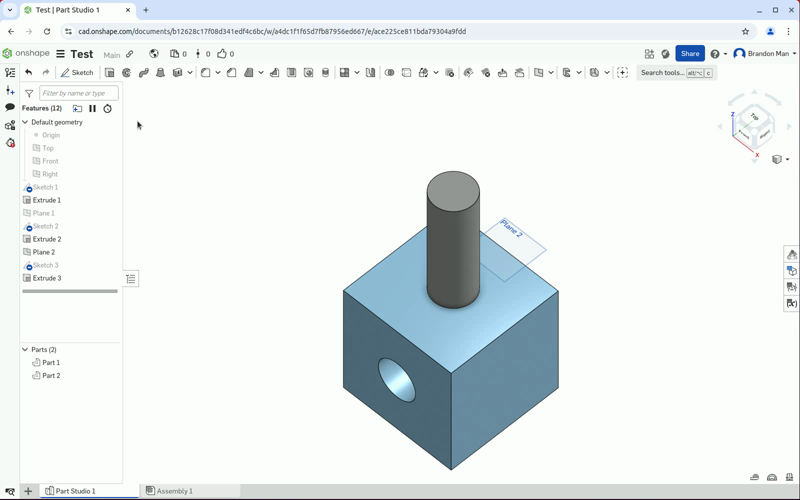
mouse_move(73, 189)
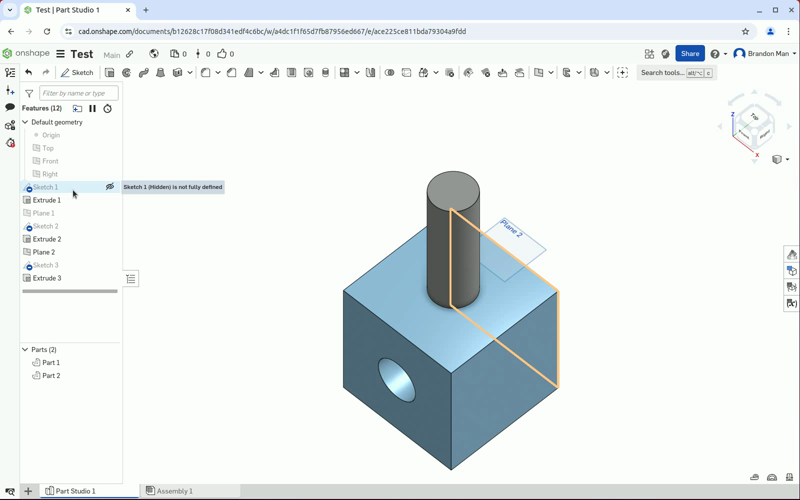
click(73, 189)